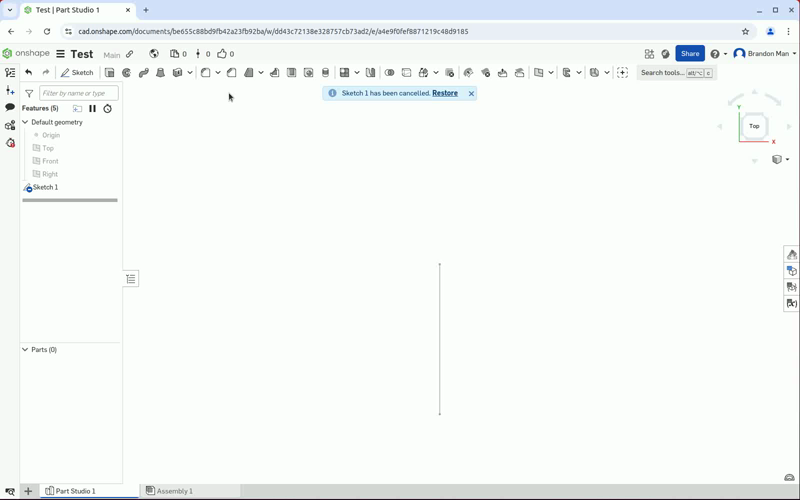
key(shift+h)
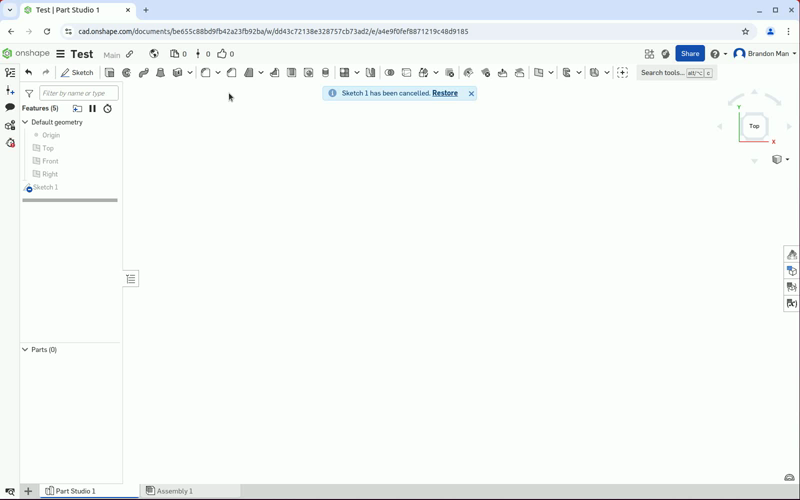
mouse_move(73, 352)
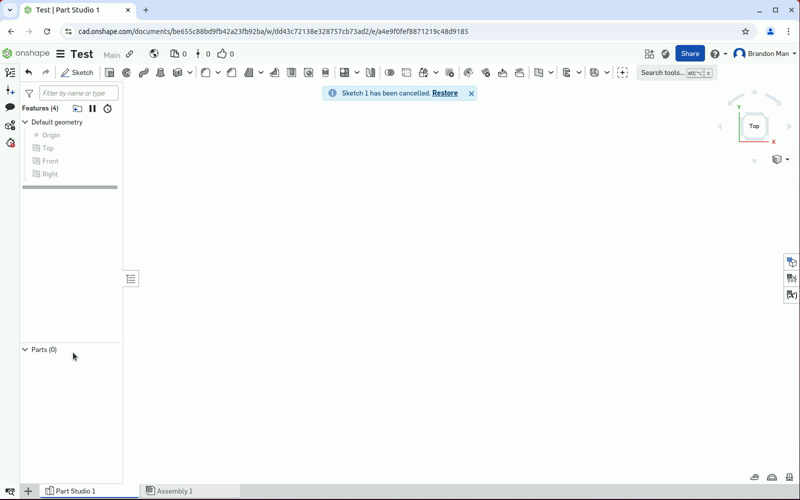
key(y)
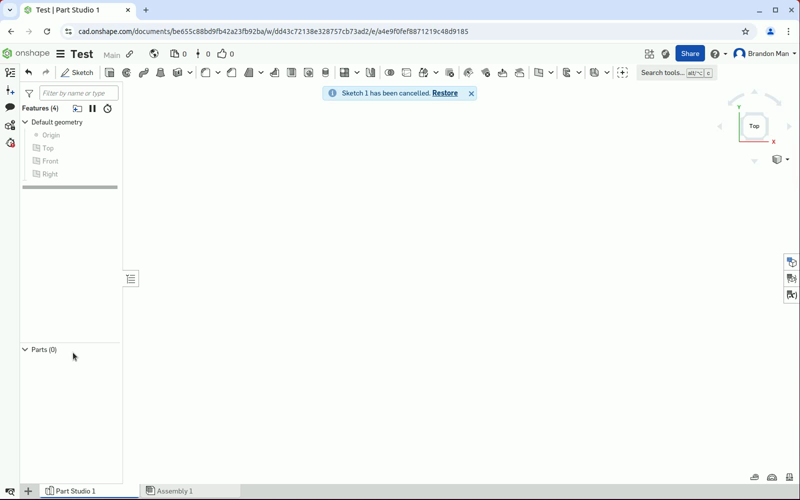
key(shift+p)
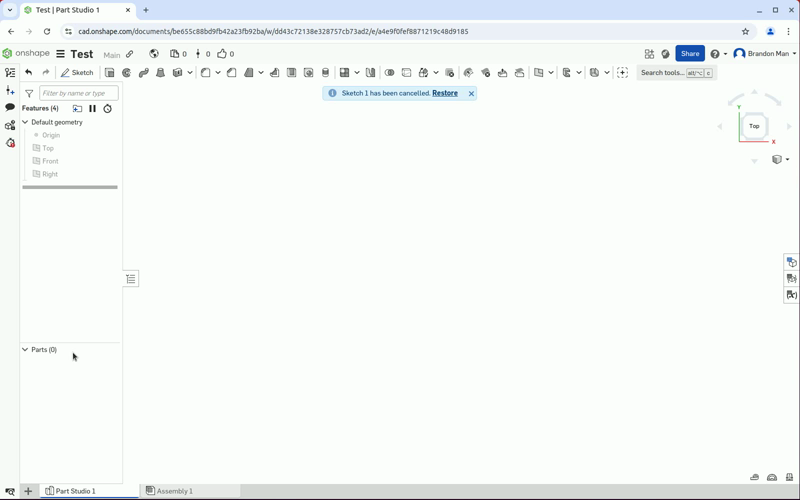
key(space)
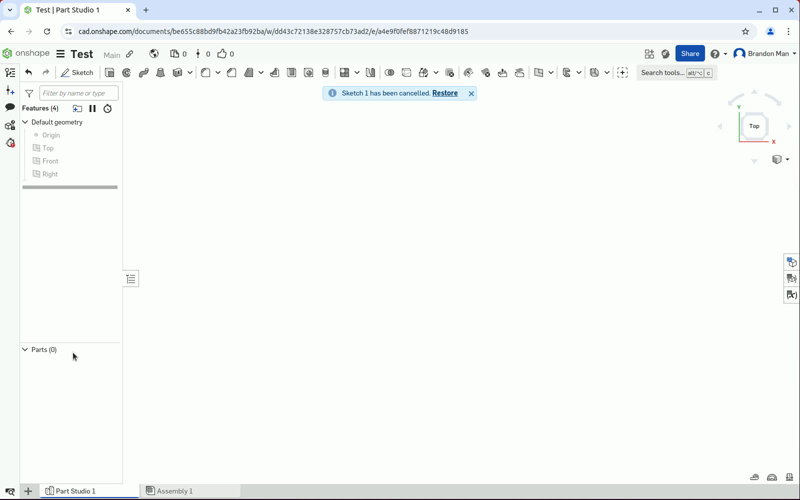
key_down(shift)
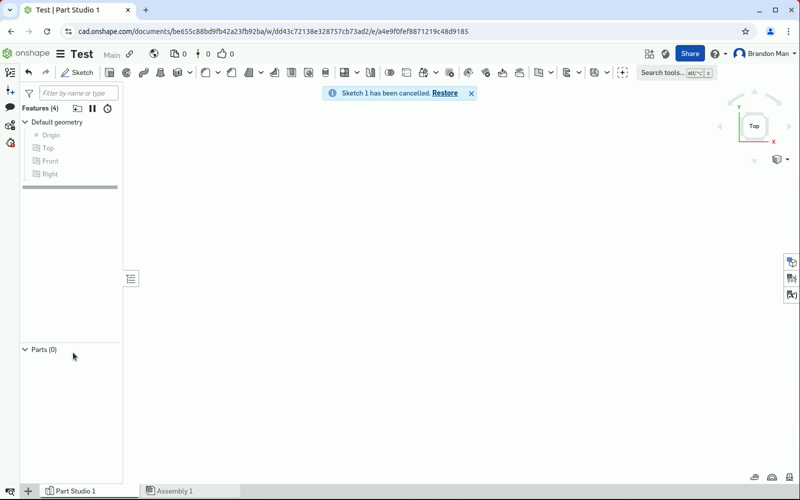
key(up)
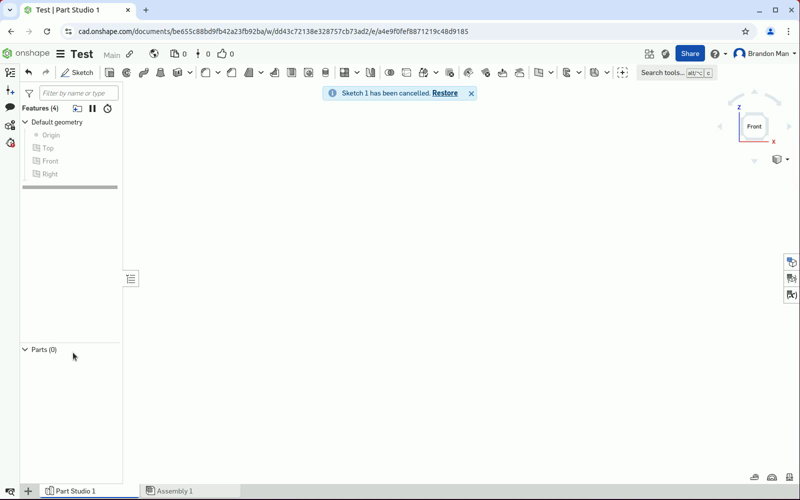
key_up(shift)
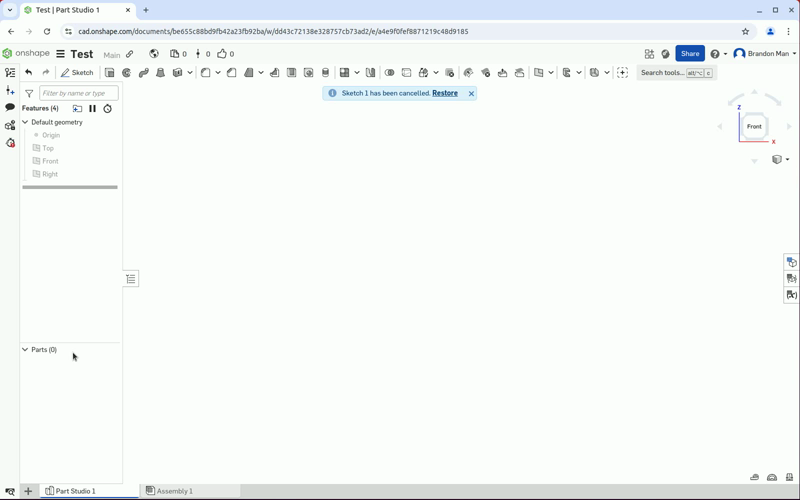
mouse_move(73, 352)
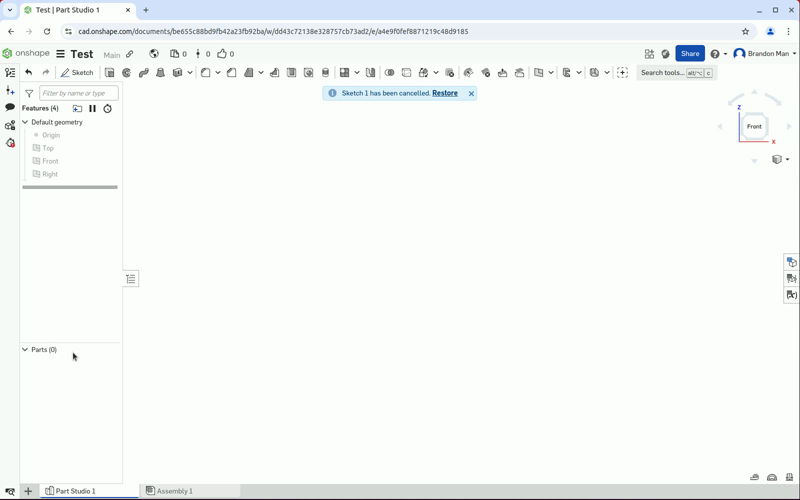
key(shift+y)
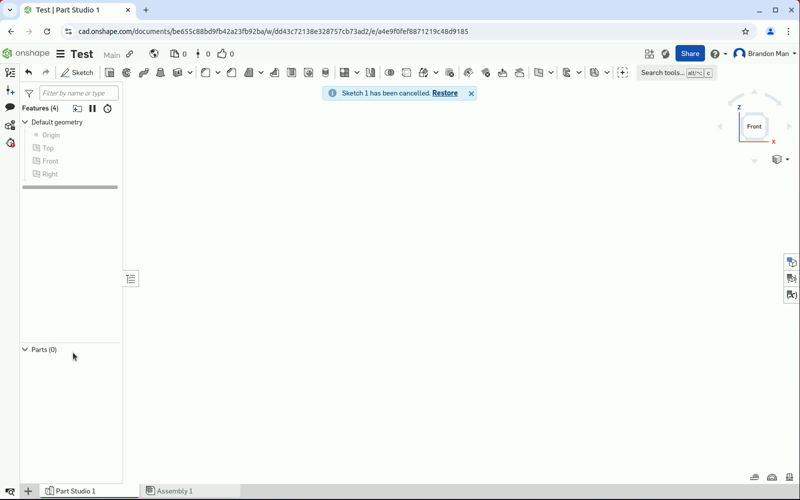
key(shift+s)
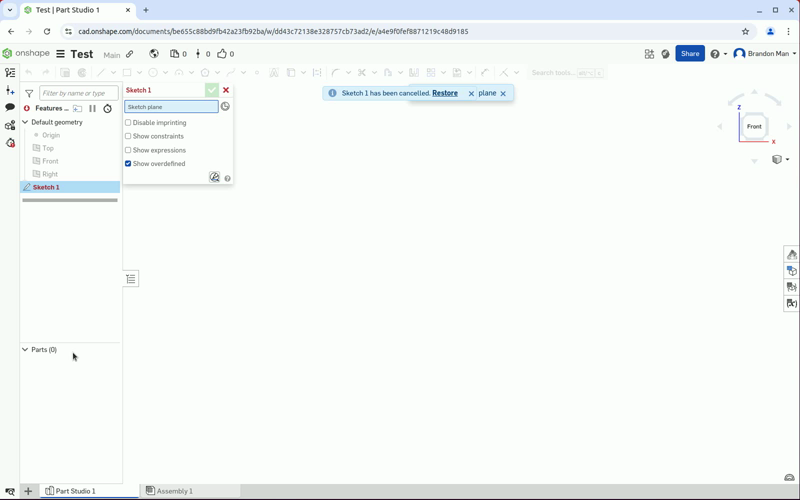
mouse_move(73, 163)
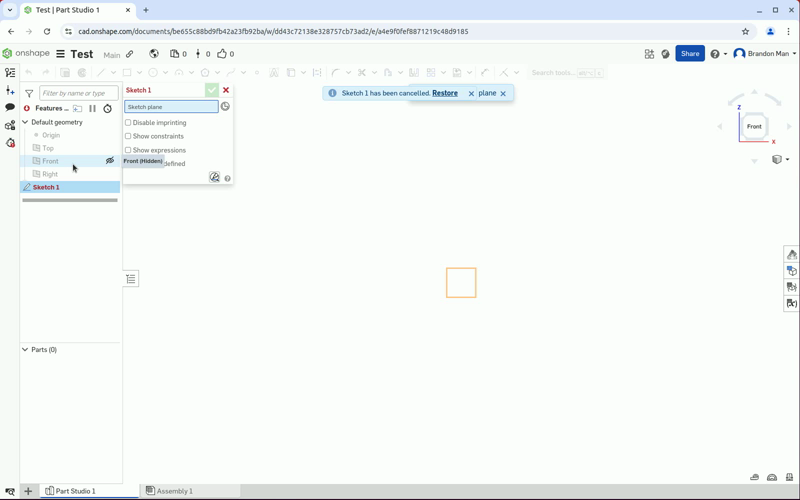
click(73, 163)
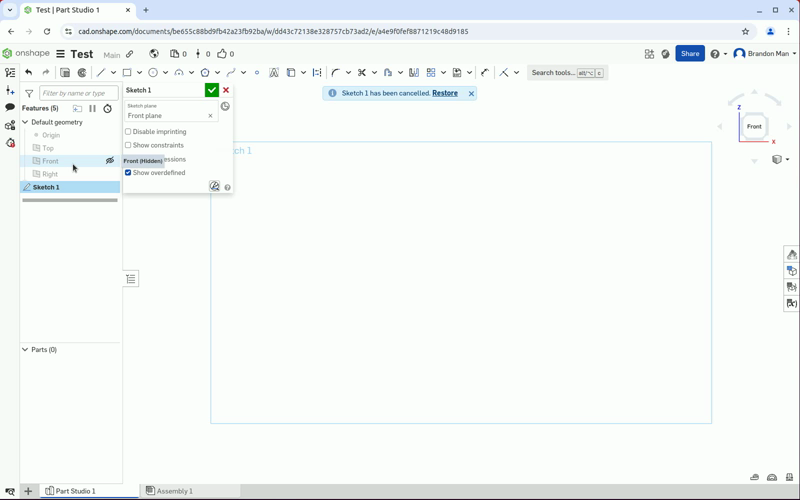
mouse_move(73, 352)
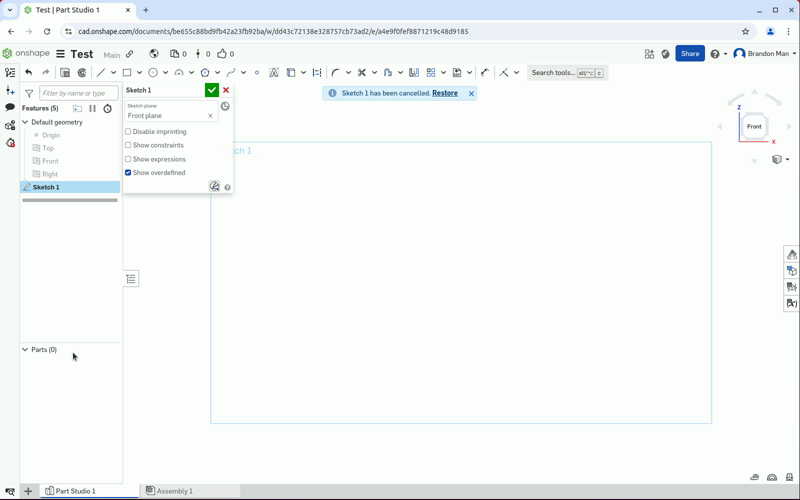
key(y)
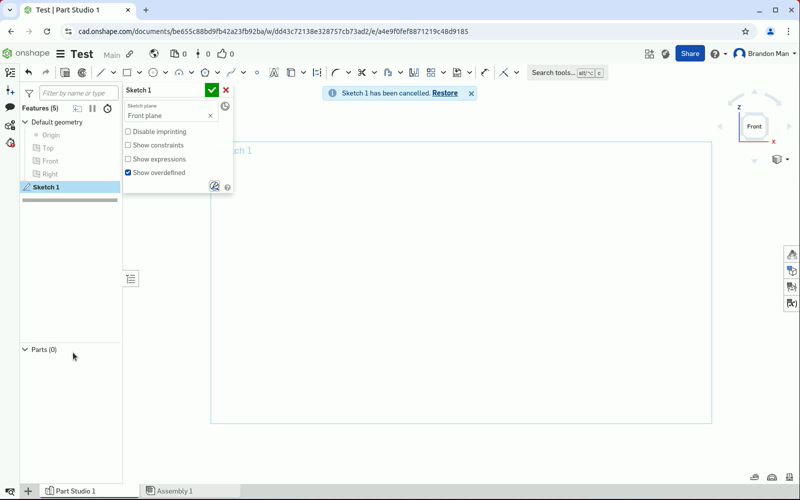
key(l)
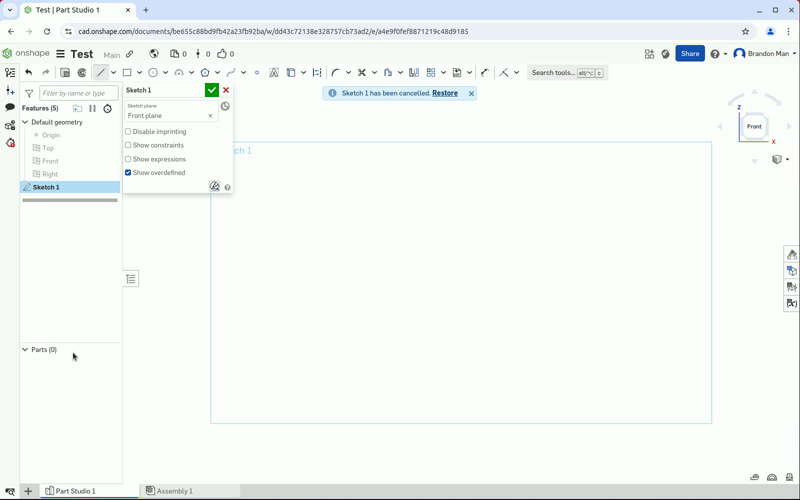
key_down(shift)
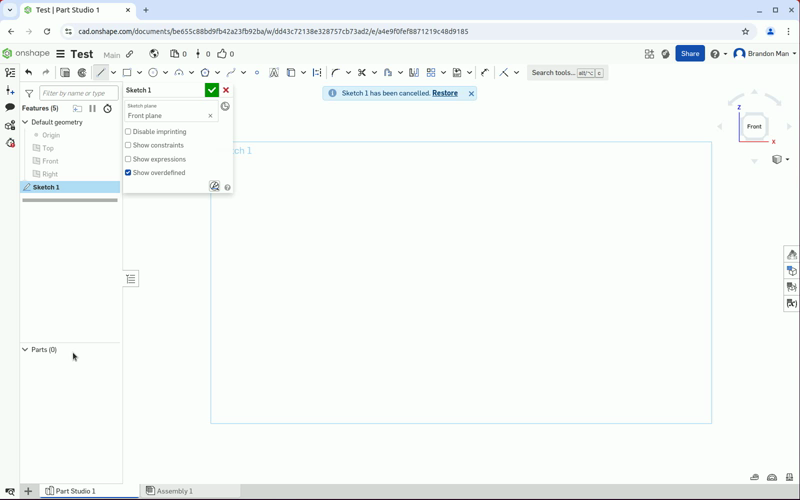
mouse_move(348, 199)
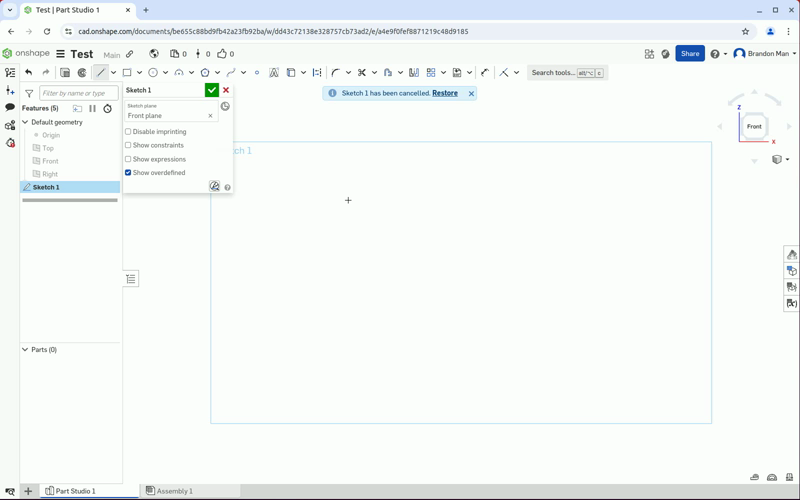
click(348, 199)
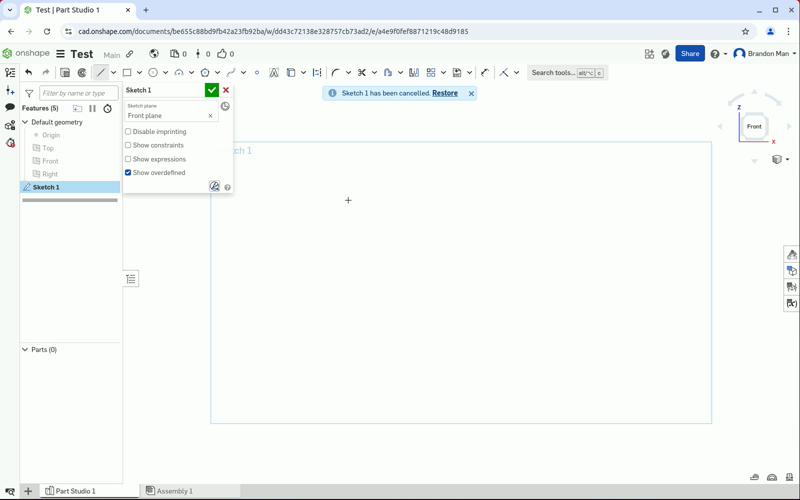
key_up(shift)
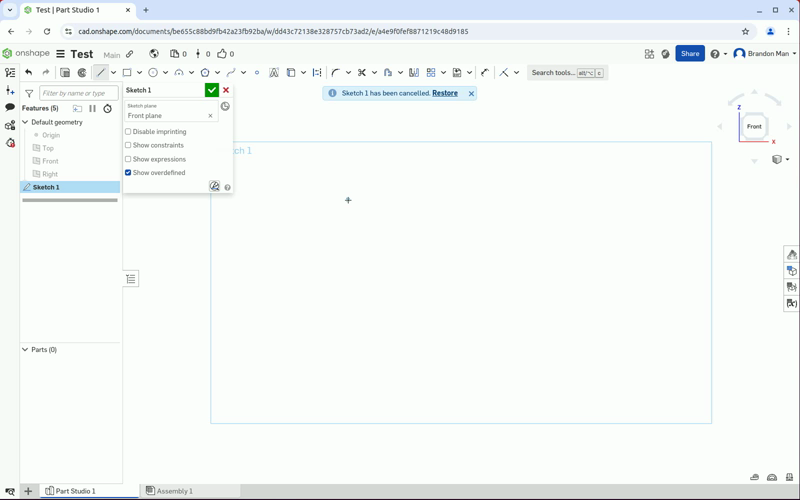
key_down(shift)
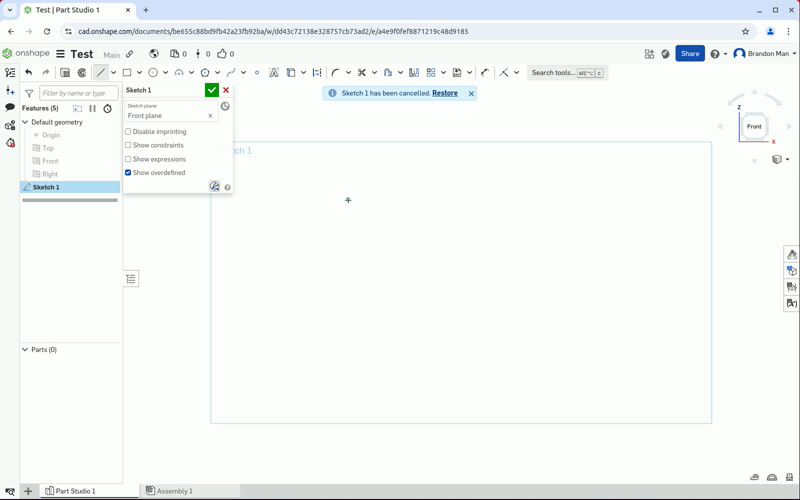
mouse_move(569, 199)
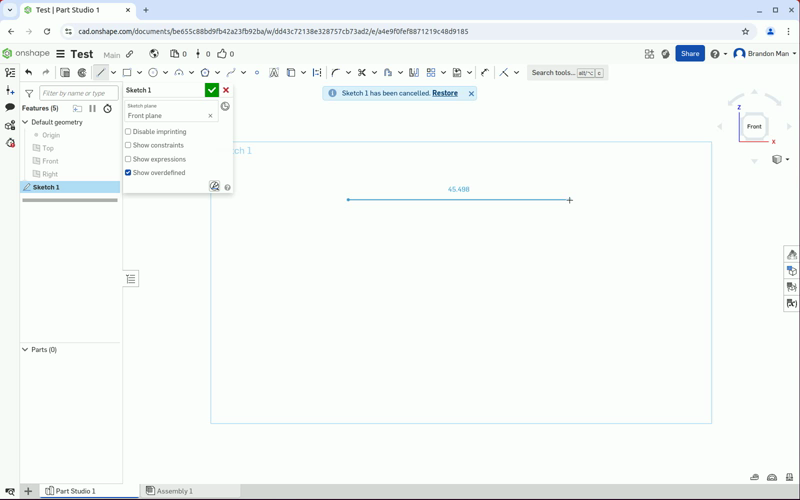
click(569, 199)
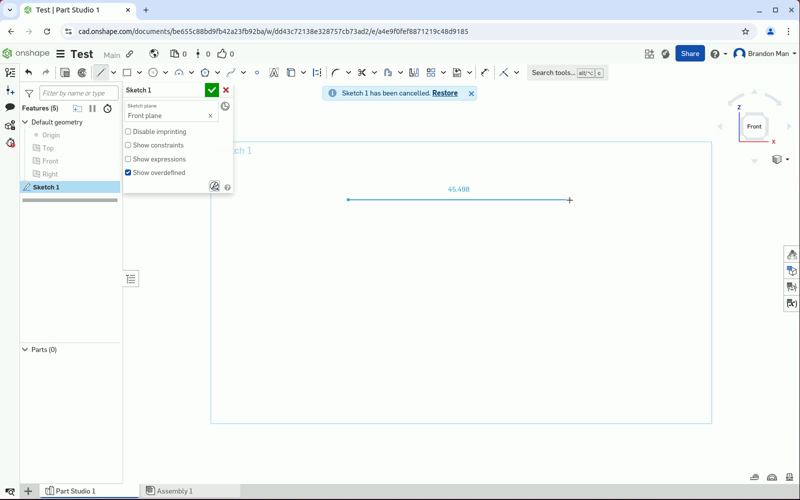
key_up(shift)
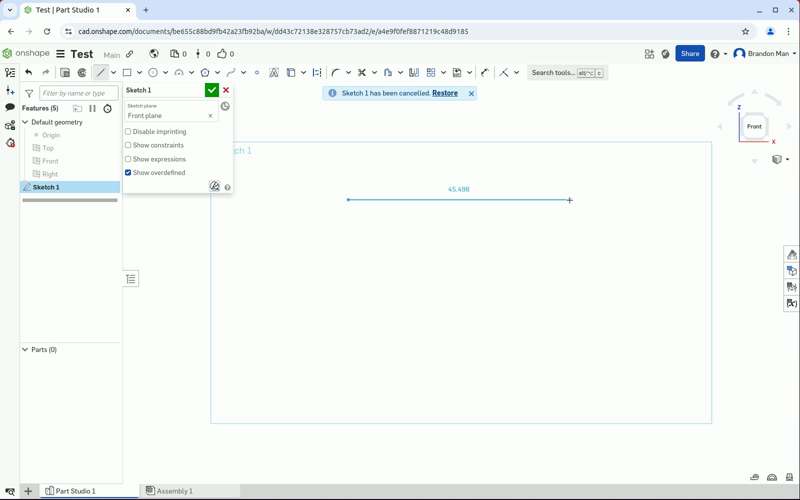
key_down(shift)
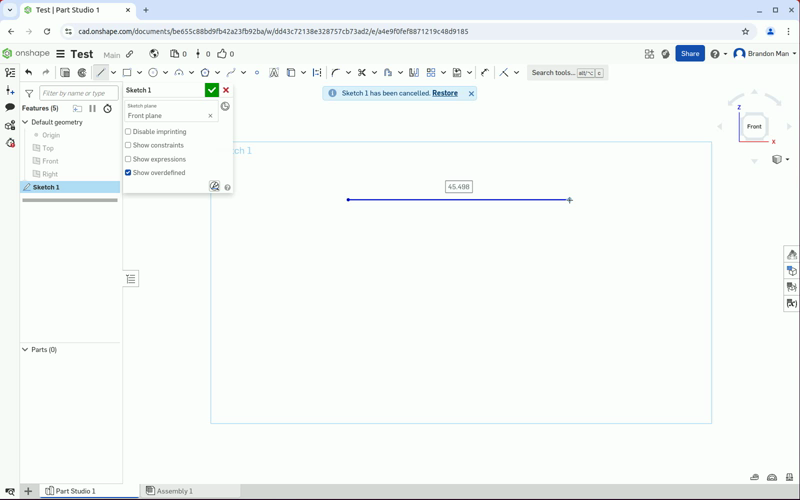
mouse_move(589, 199)
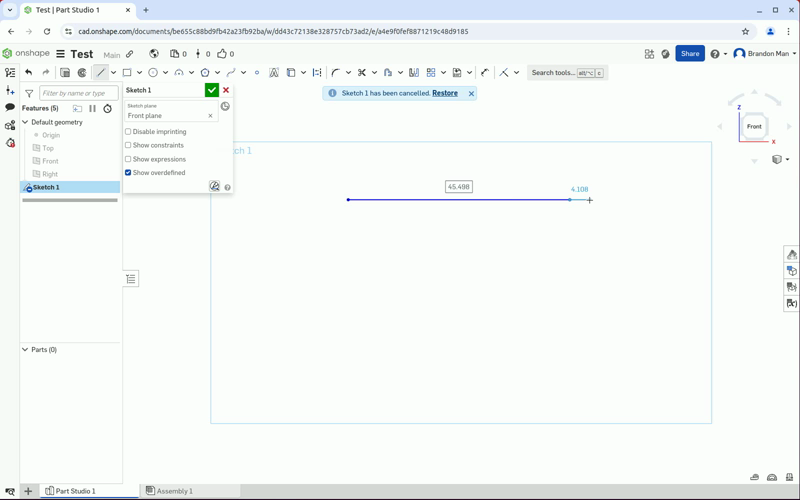
mouse_move(527, 174)
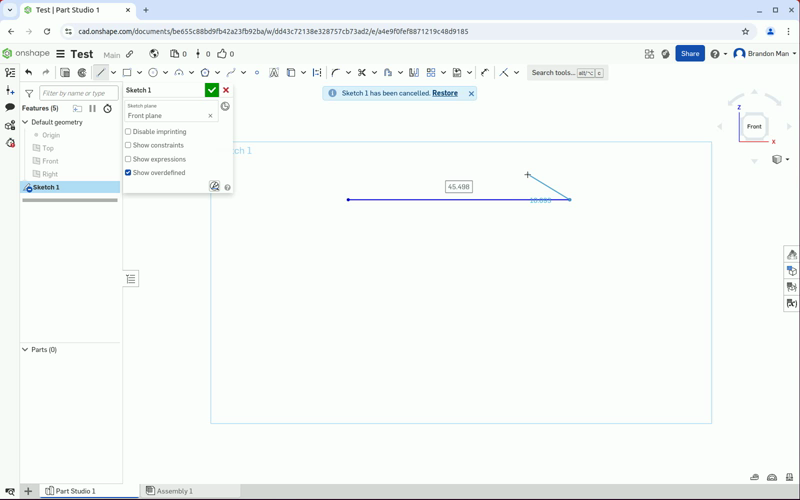
click(527, 174)
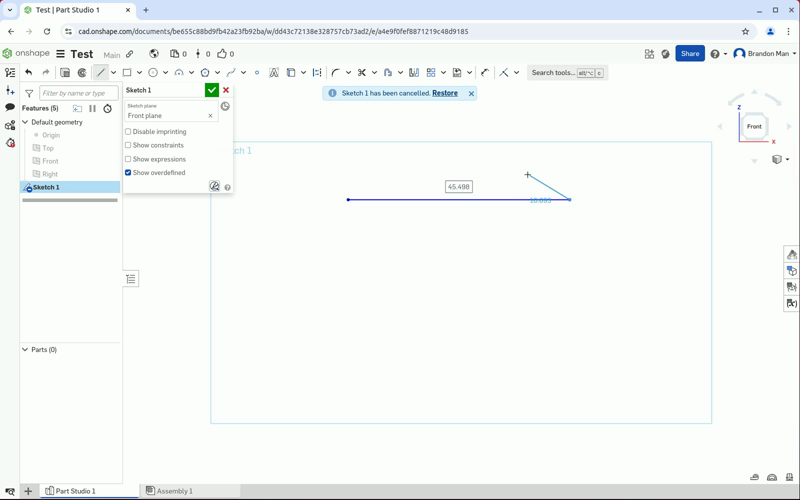
key_up(shift)
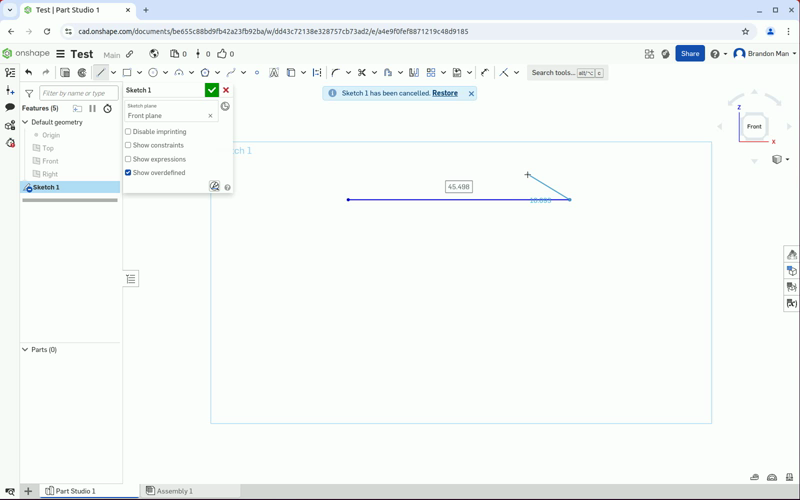
key_down(shift)
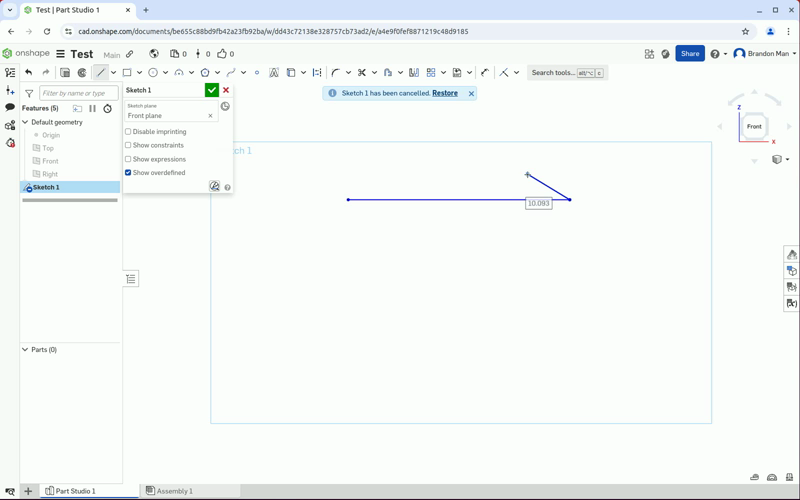
mouse_move(390, 174)
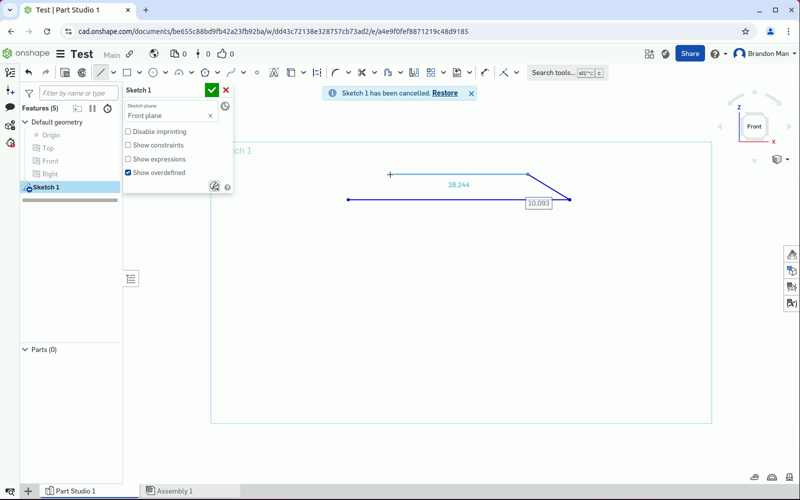
click(390, 174)
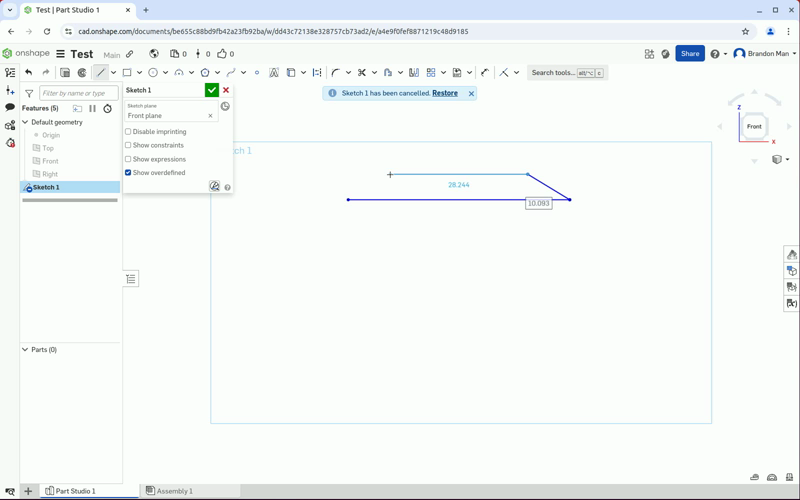
key_up(shift)
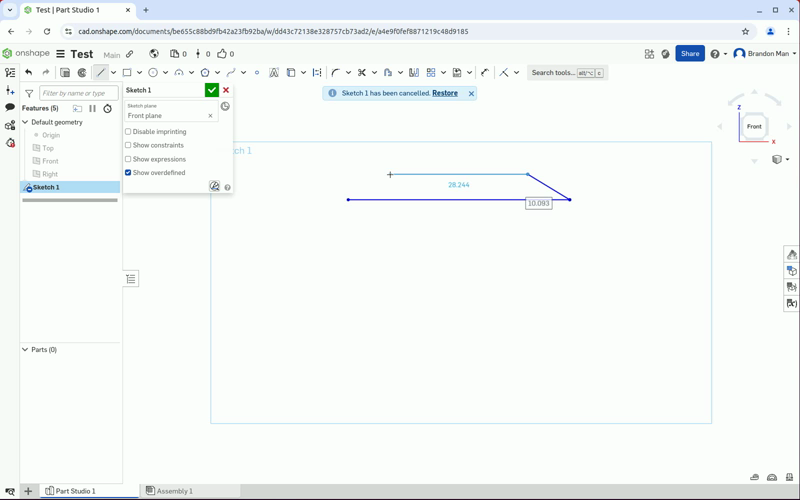
mouse_move(420, 174)
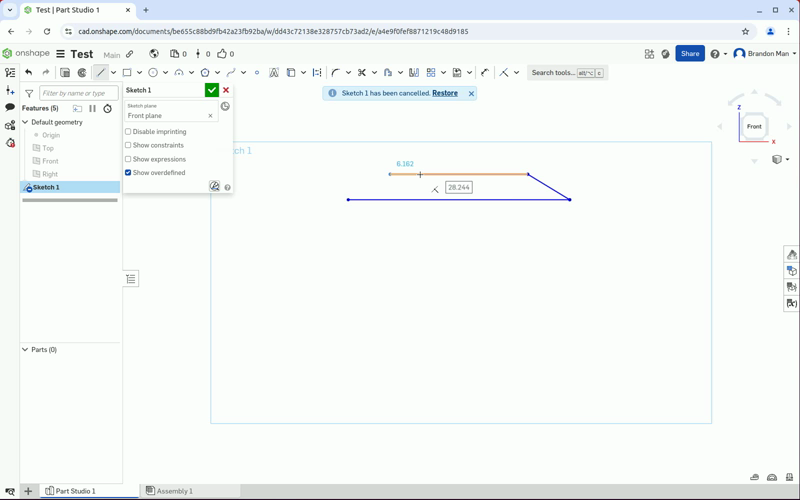
key_down(shift)
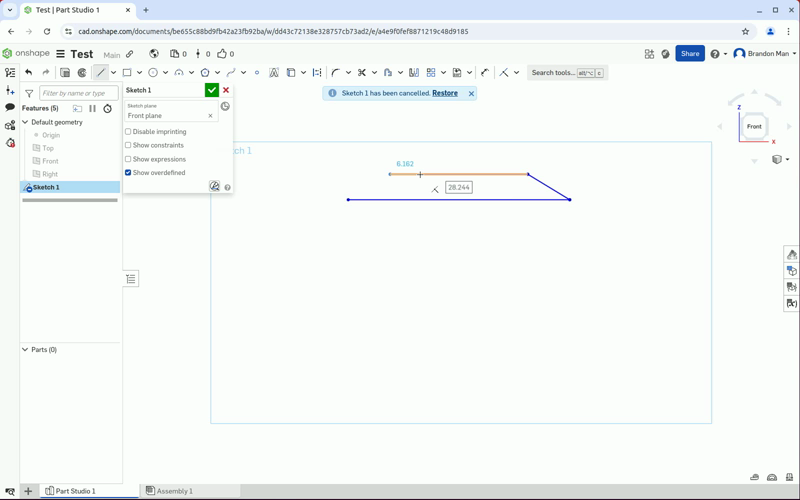
mouse_move(348, 199)
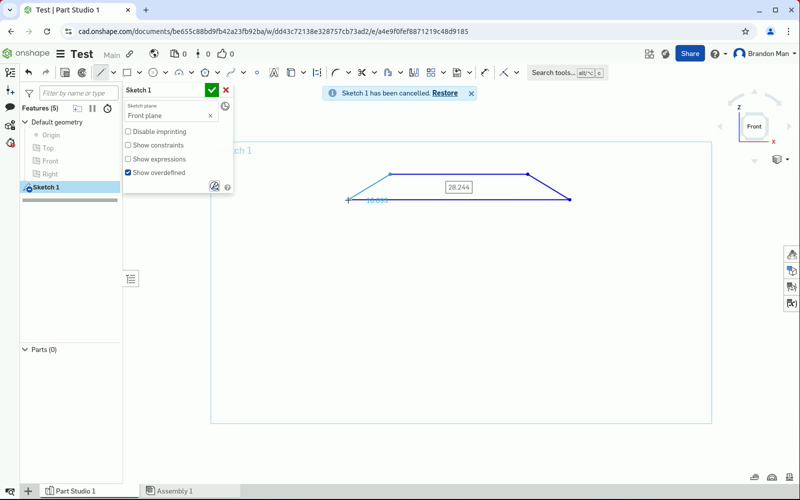
key_up(shift)
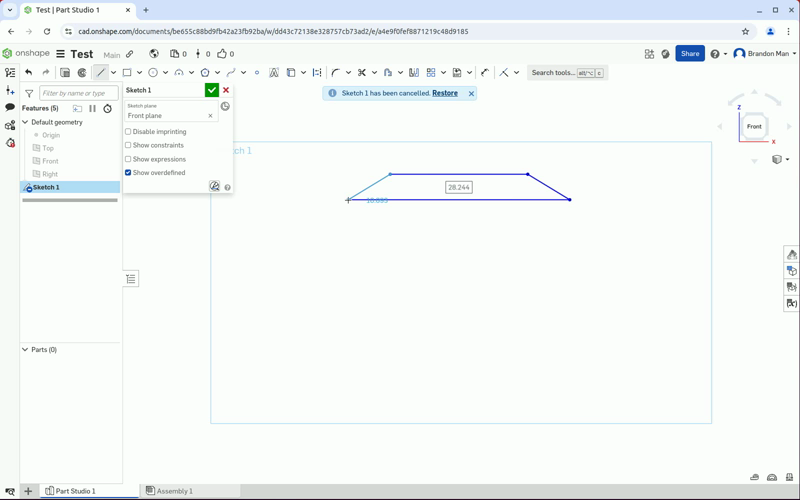
click(348, 199)
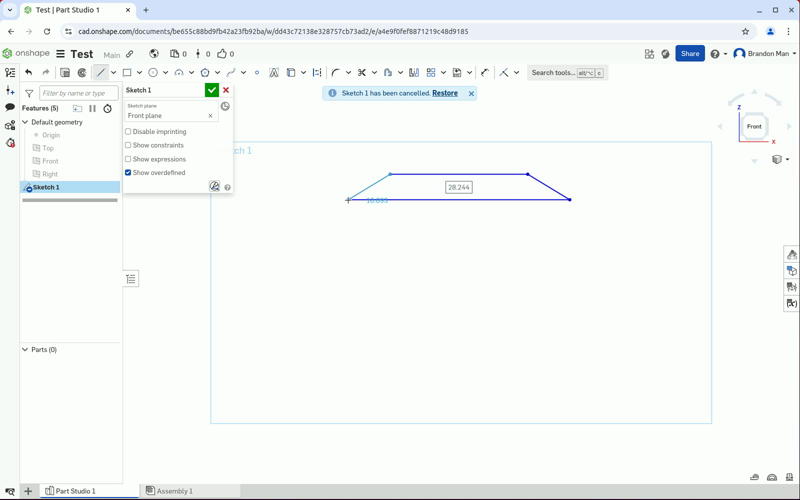
key(esc)
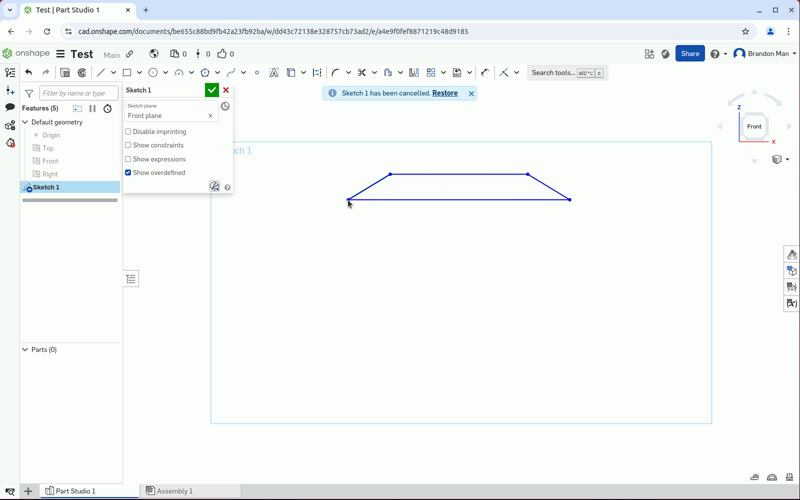
mouse_move(529, 180)
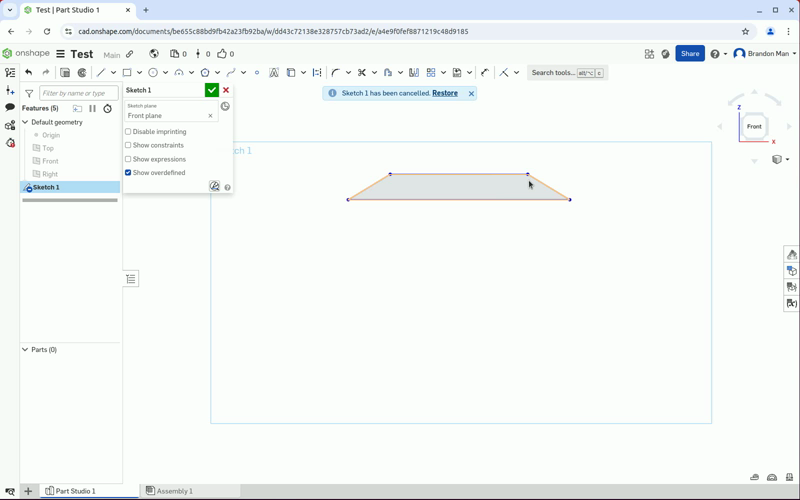
click(529, 180)
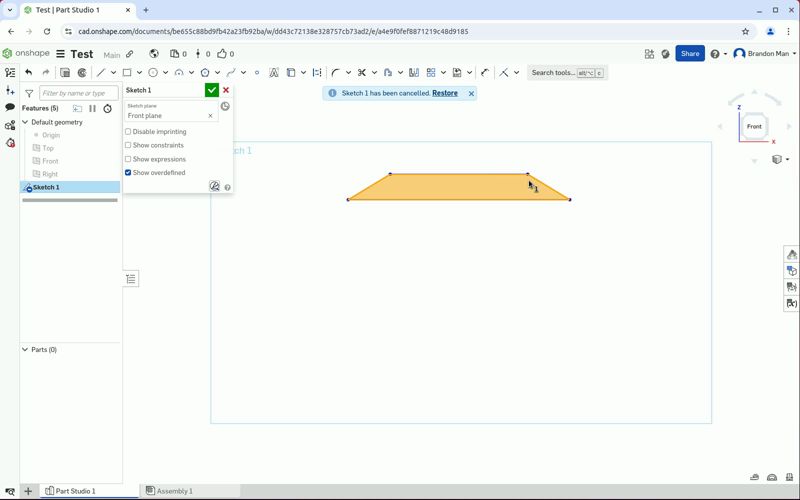
mouse_move(73, 352)
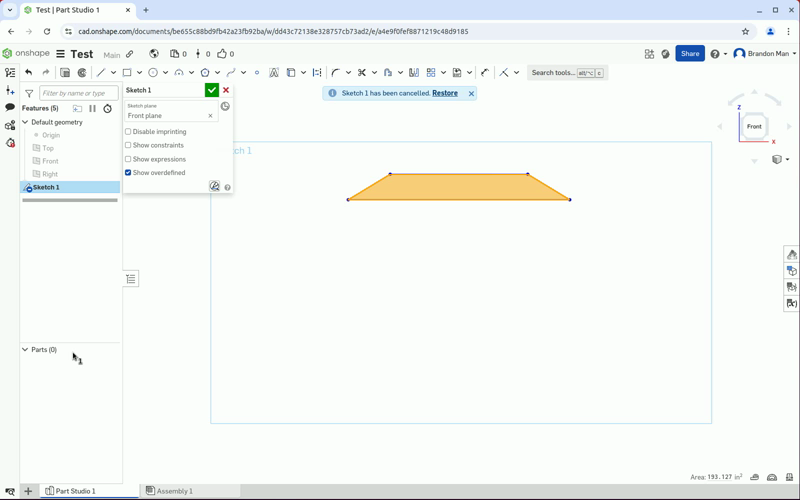
key(shift+y)
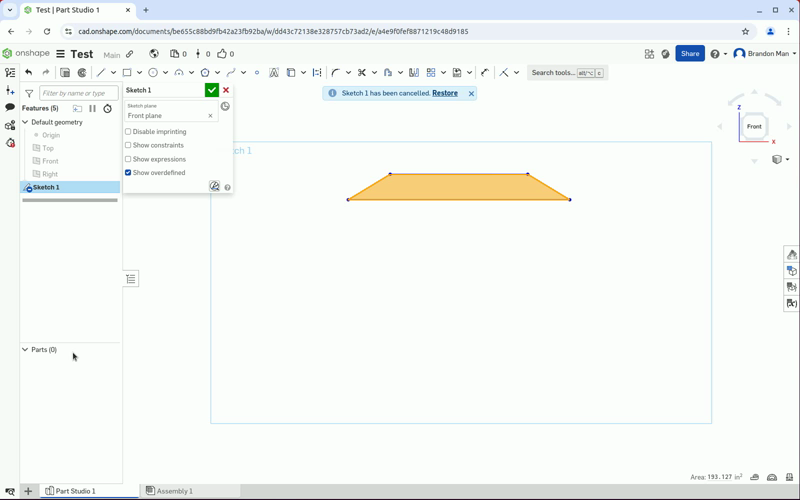
key(shift+e)
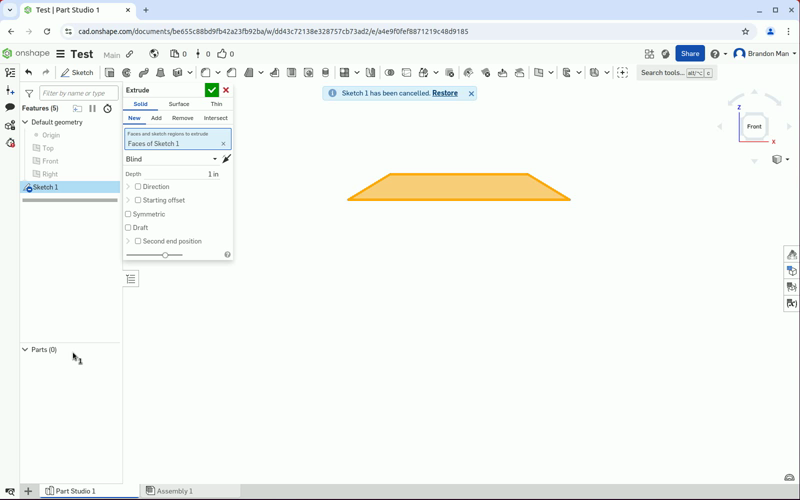
mouse_move(143, 106)
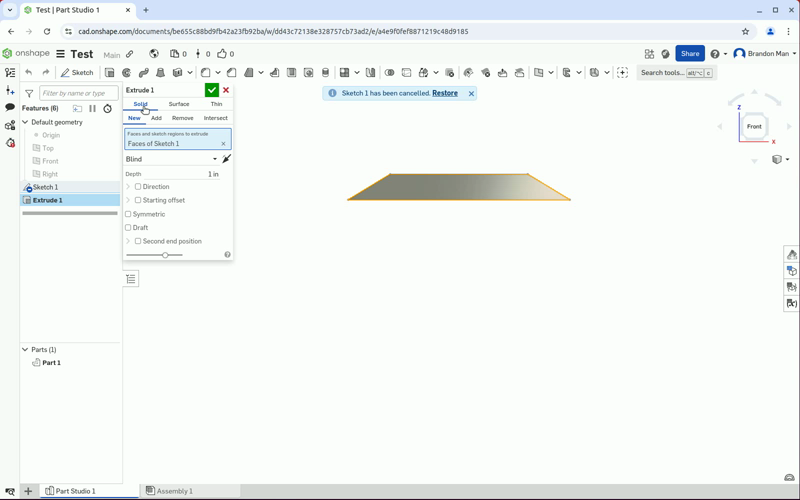
click(143, 106)
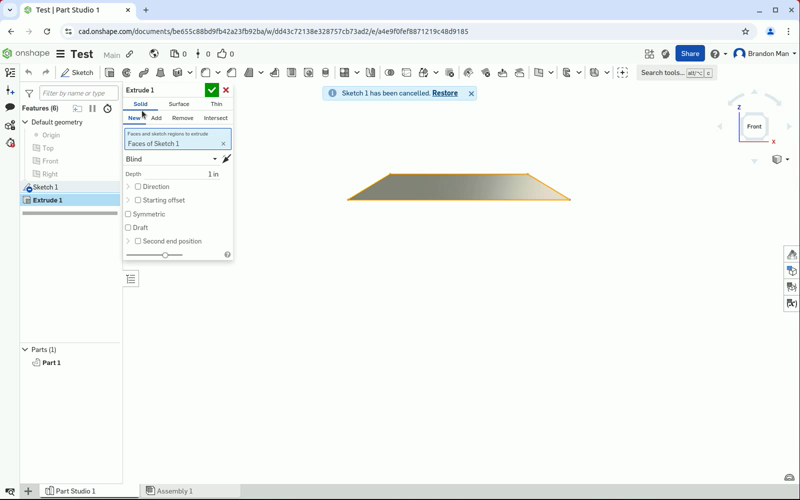
mouse_move(137, 120)
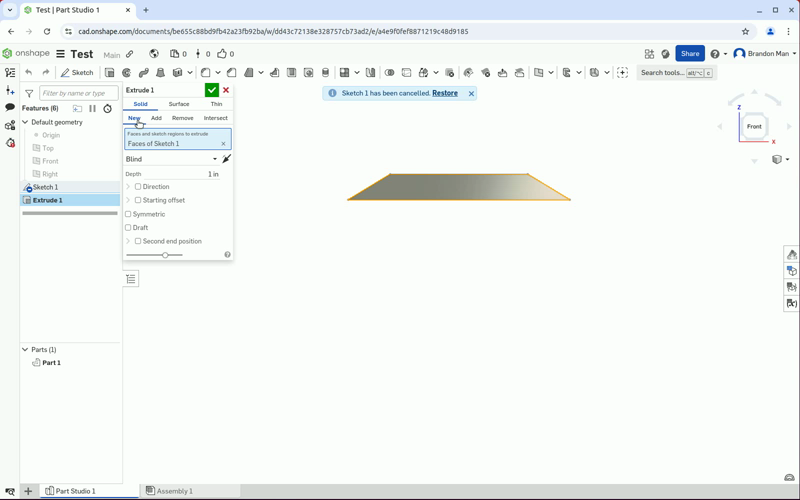
click(137, 120)
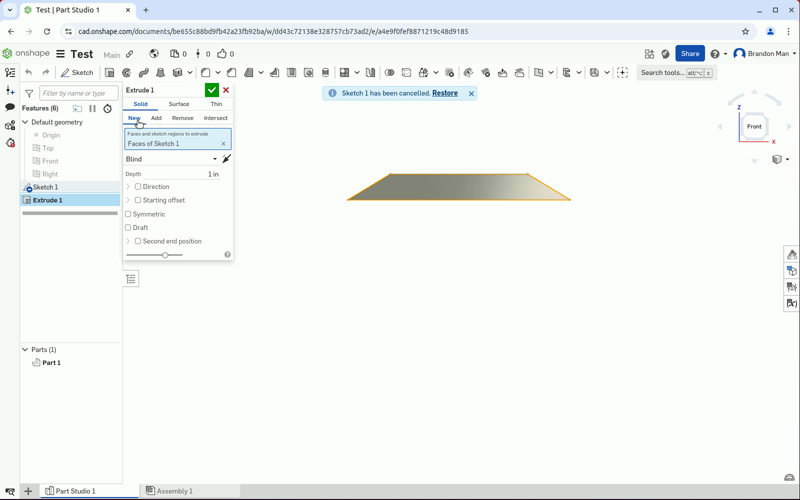
key(tab, 4)
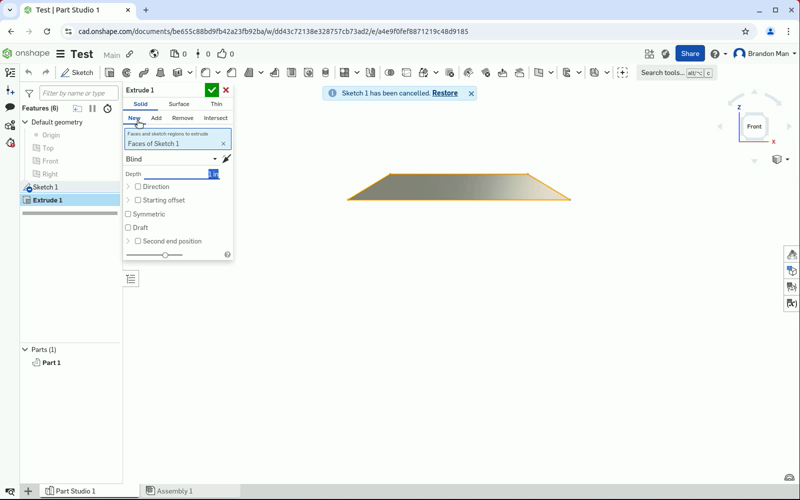
text(1.444)
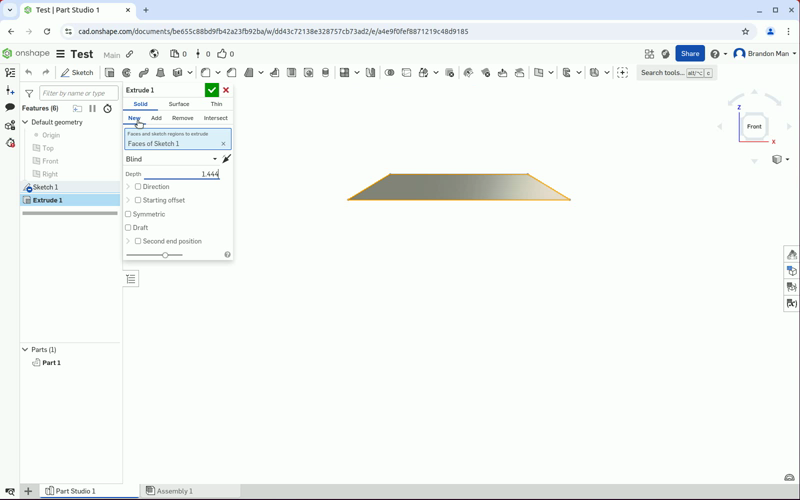
key(tab, 3)
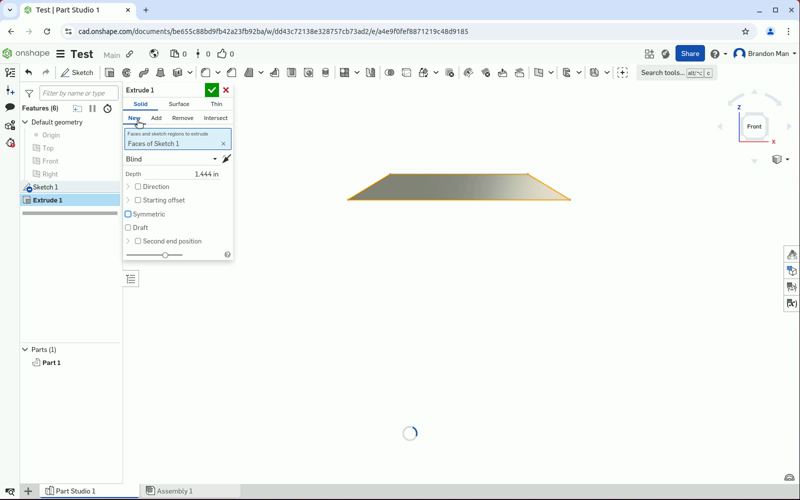
key(space)
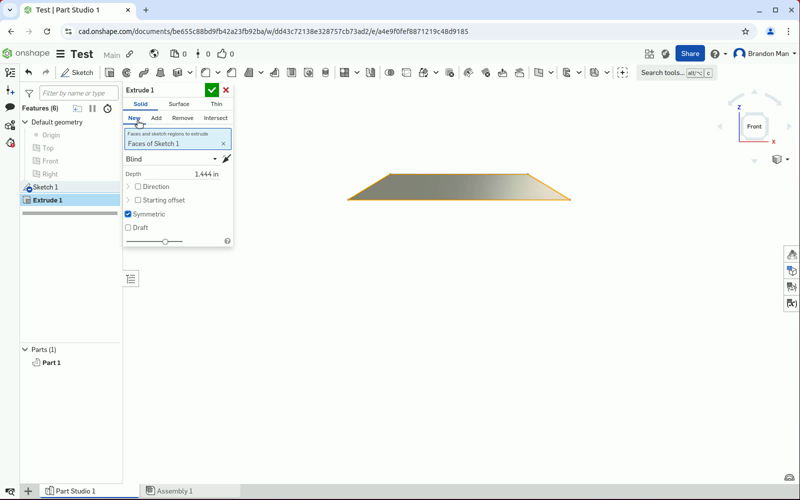
key(enter)
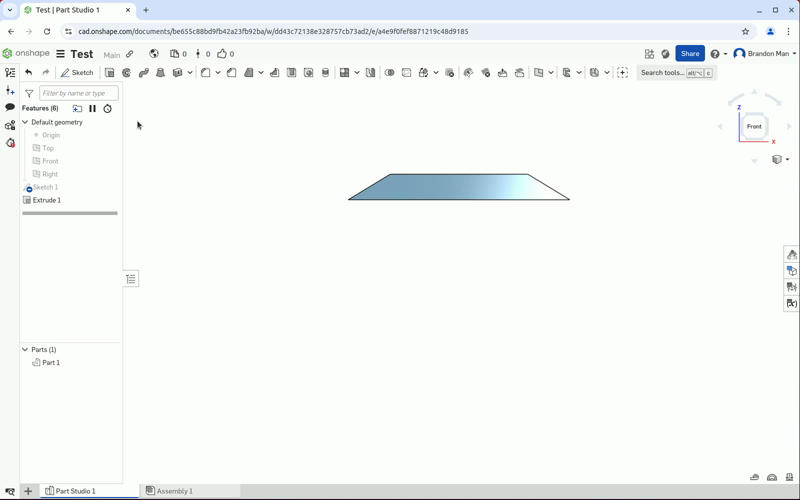
key(shift+h)
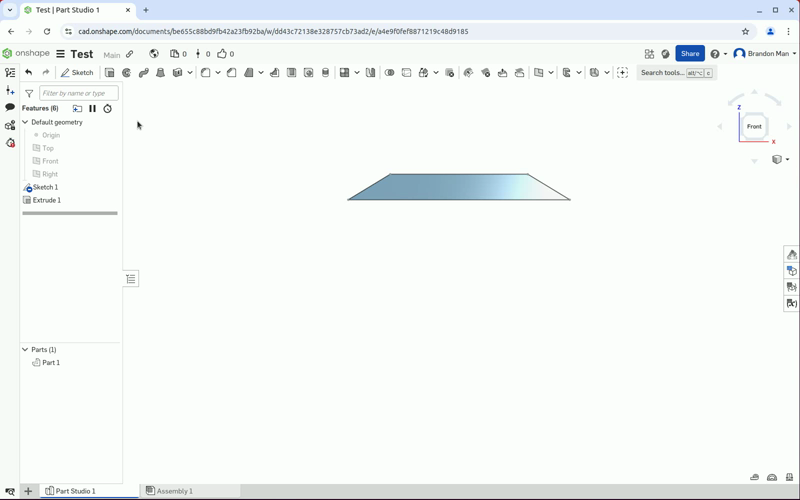
key(shift+h)
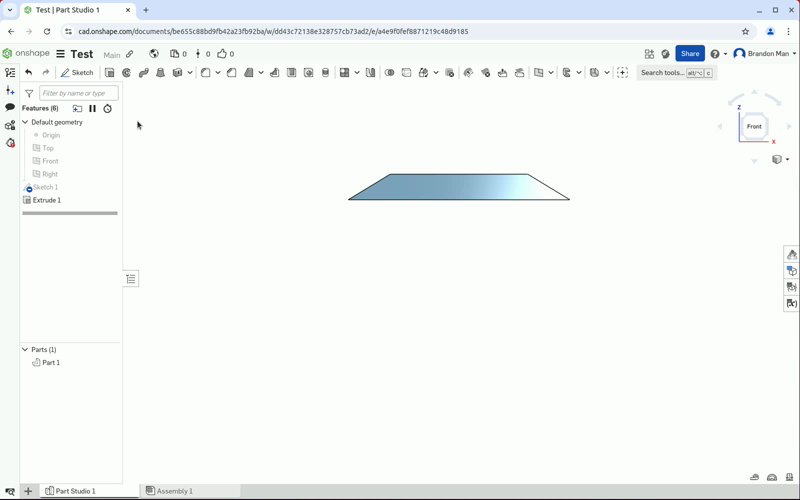
mouse_move(73, 189)
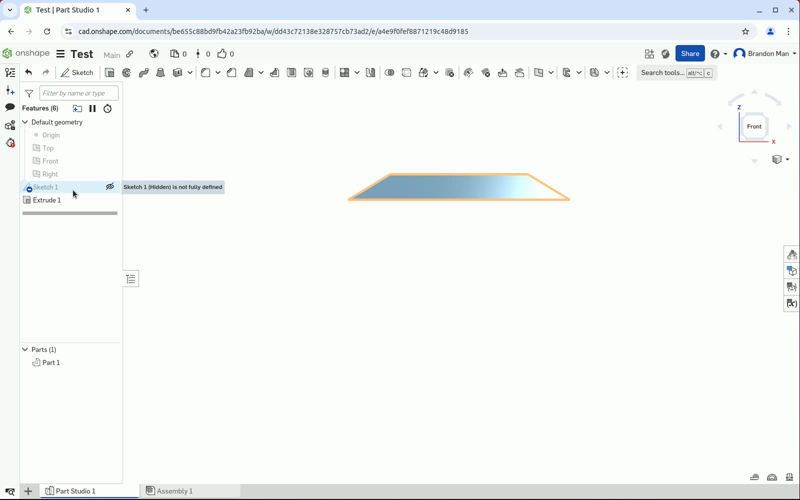
click(73, 189)
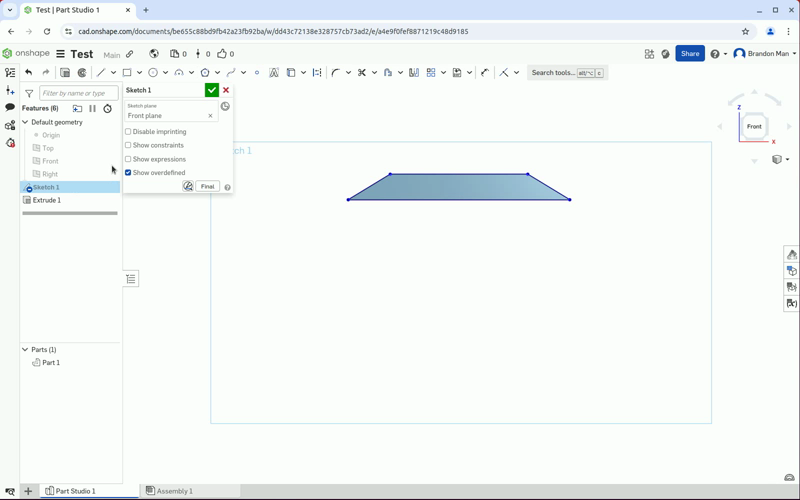
mouse_move(229, 92)
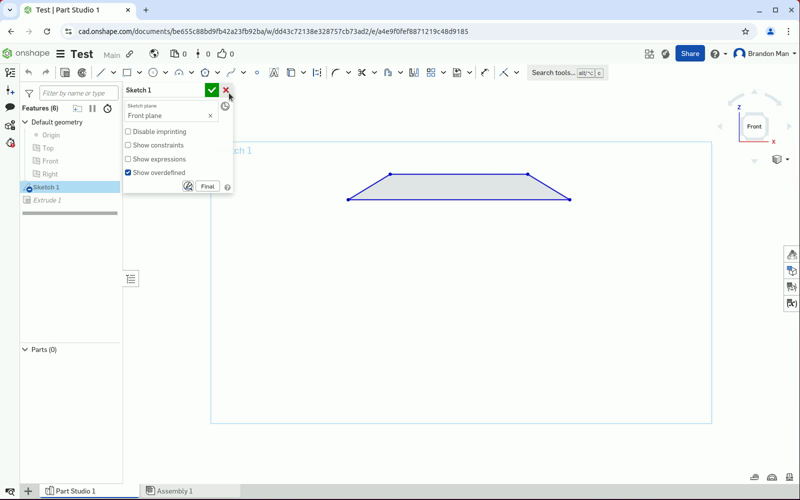
click(229, 92)
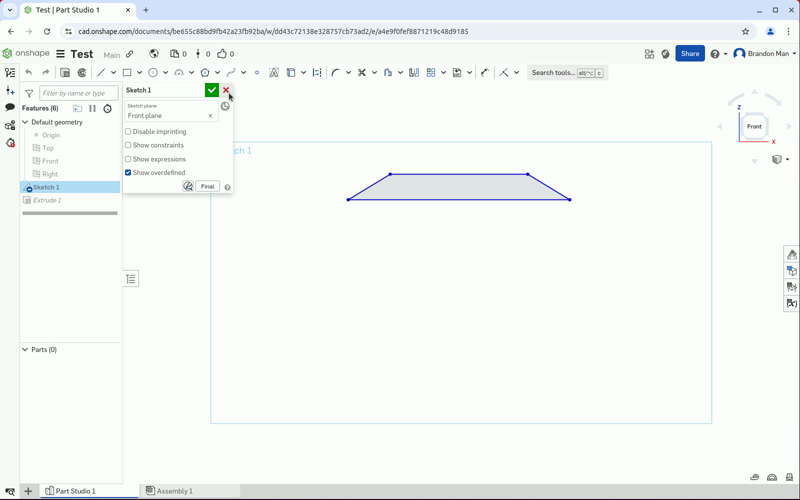
key(shift+s)
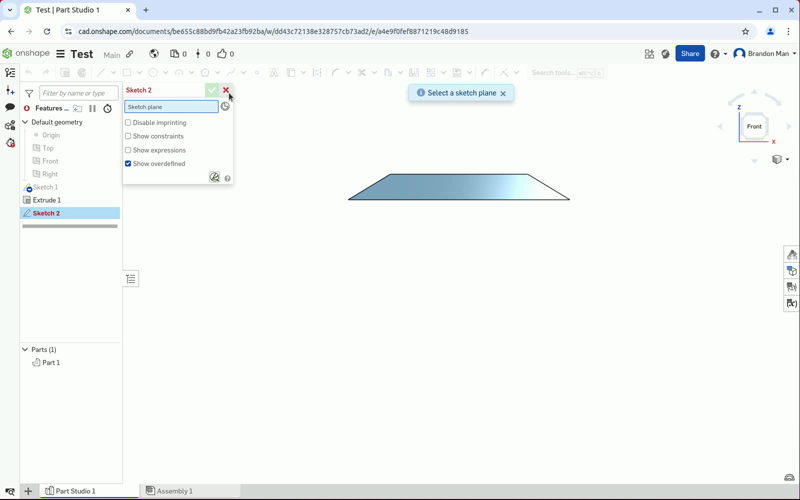
mouse_move(73, 163)
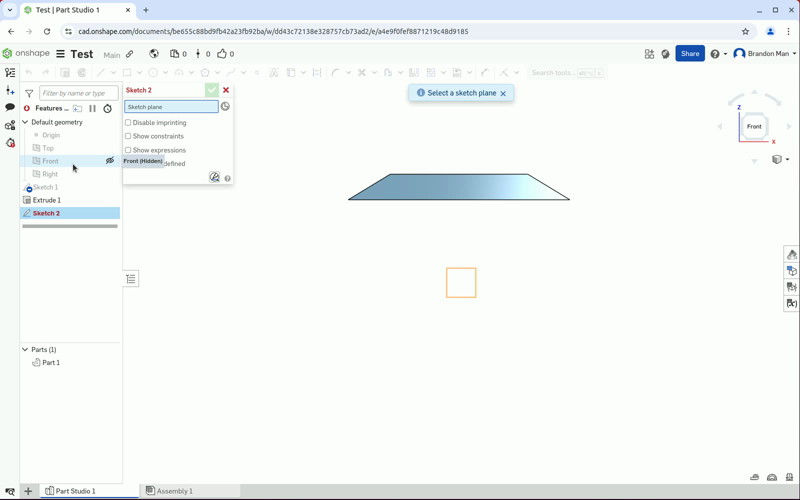
click(73, 163)
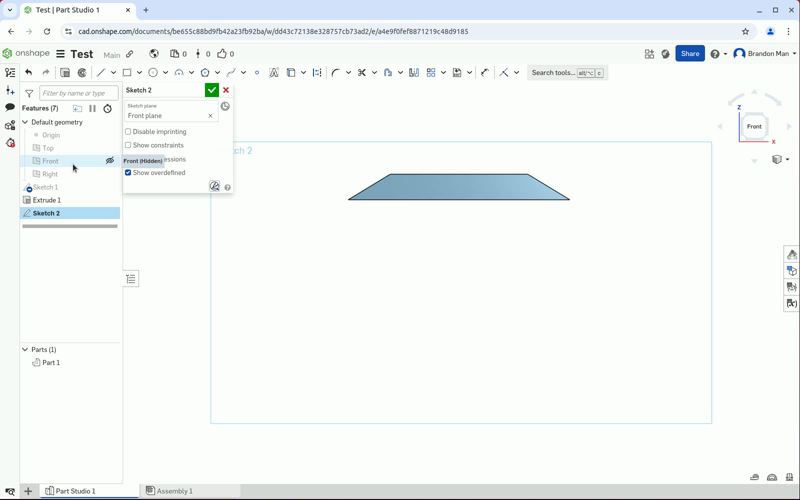
mouse_move(73, 352)
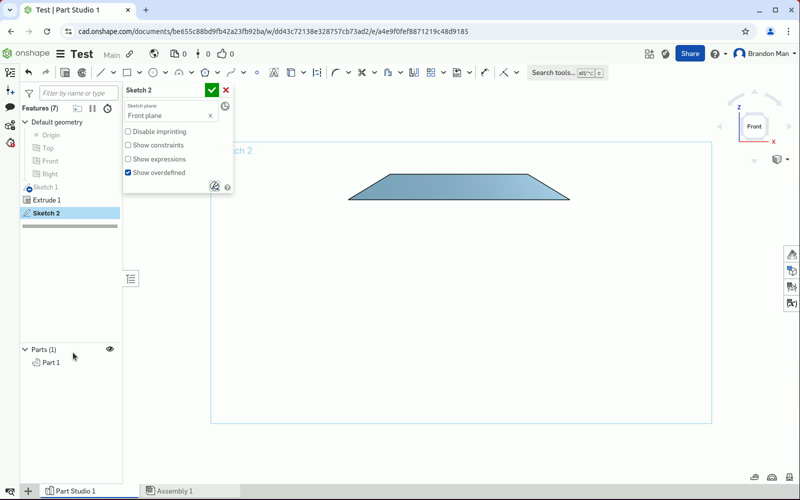
key(y)
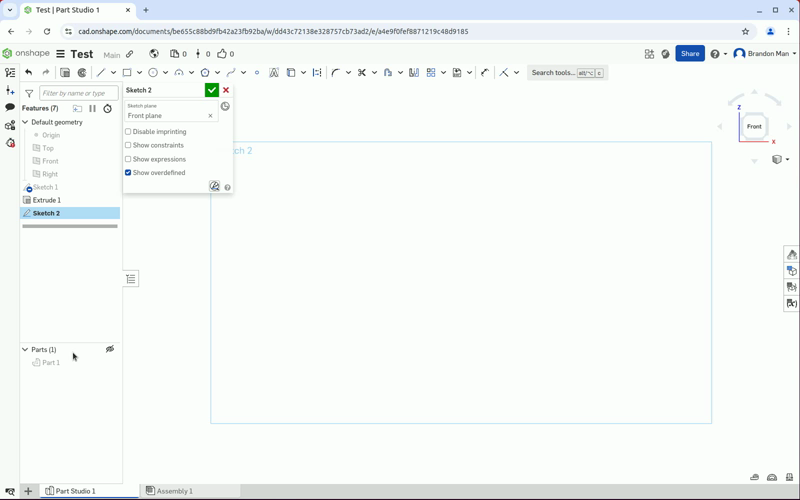
key(l)
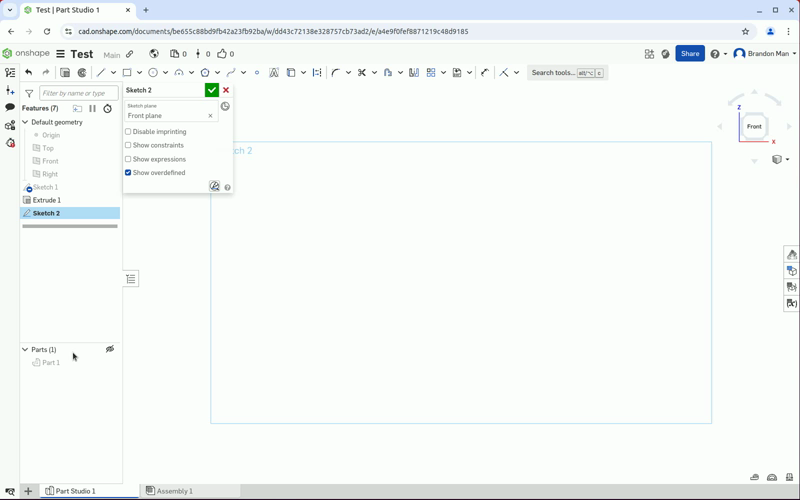
key_down(shift)
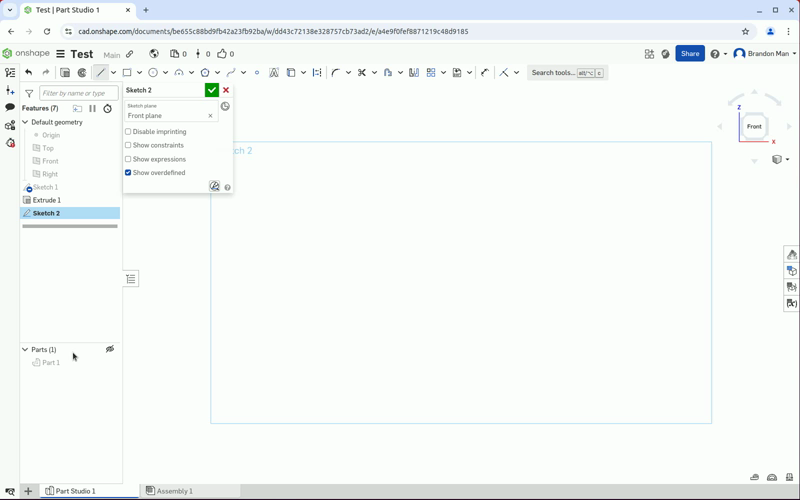
mouse_move(447, 199)
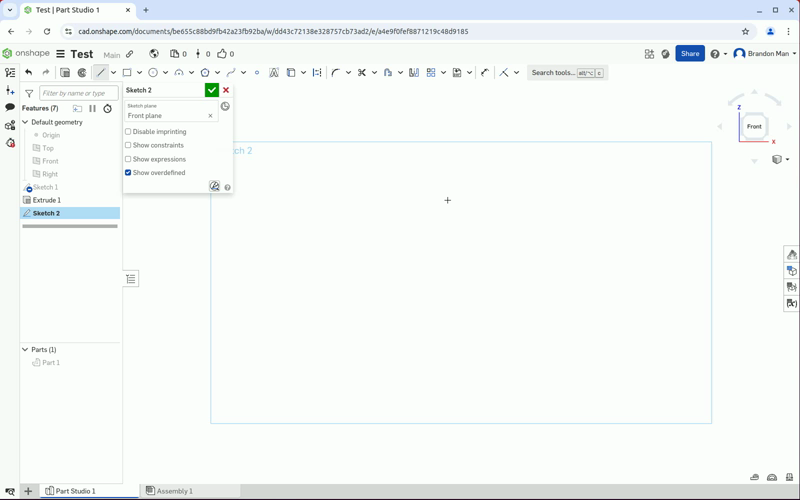
click(447, 199)
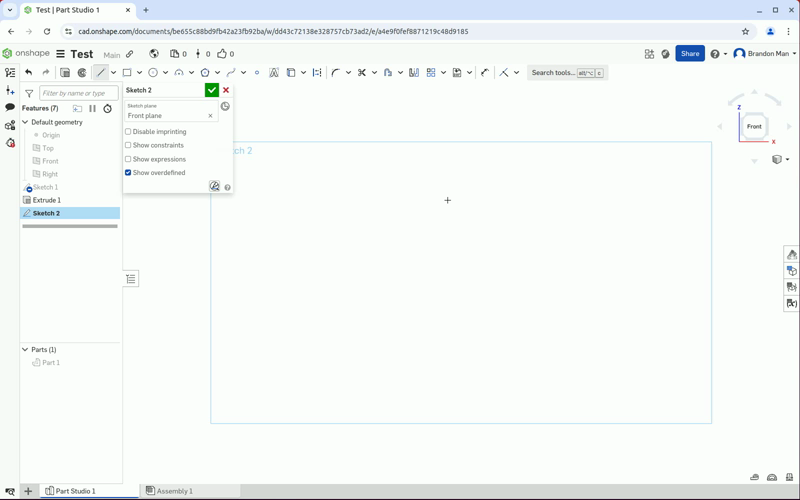
key_up(shift)
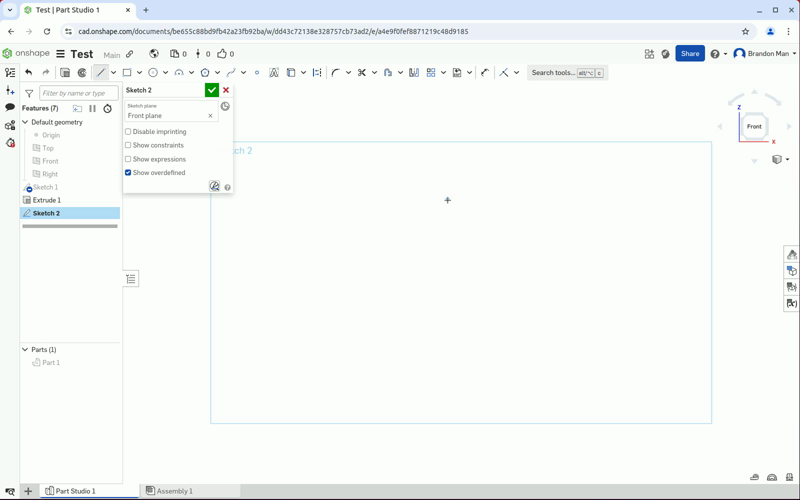
key_down(shift)
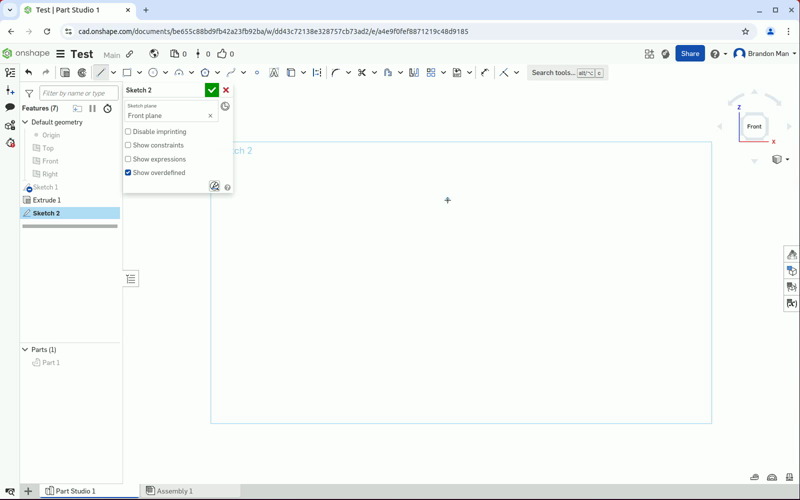
mouse_move(477, 199)
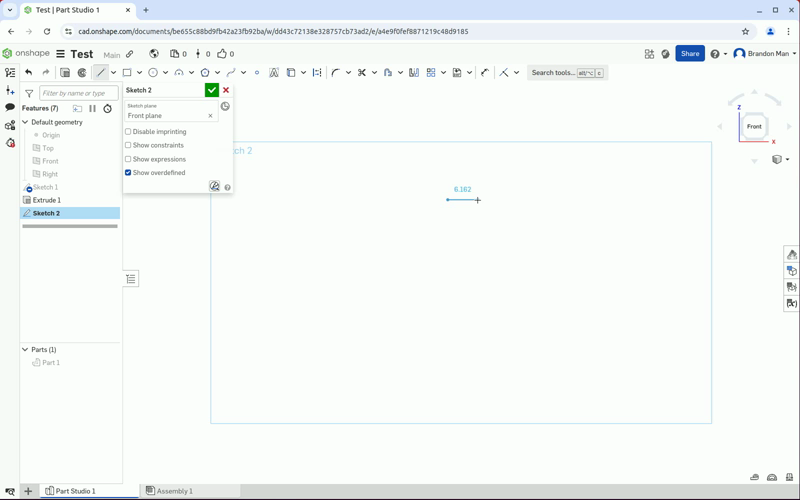
mouse_move(473, 199)
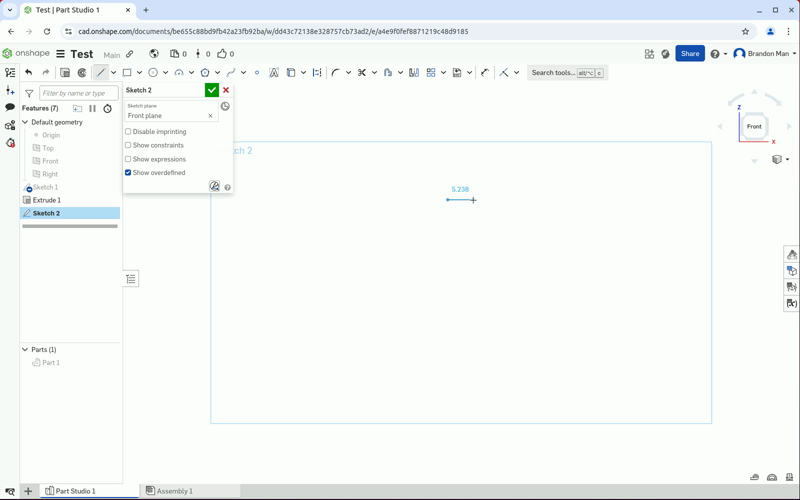
click(473, 199)
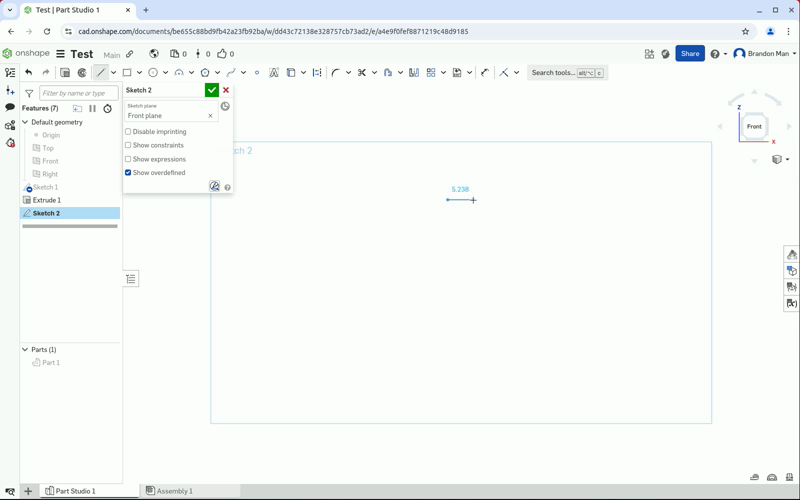
key_up(shift)
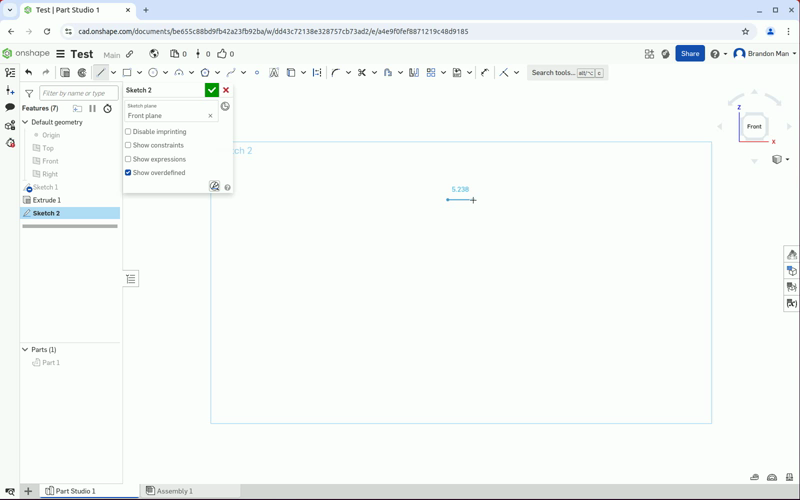
key_down(shift)
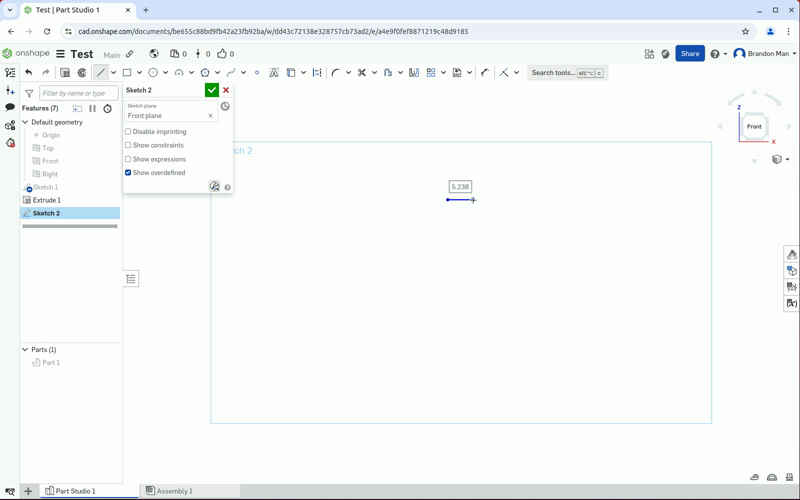
mouse_move(503, 199)
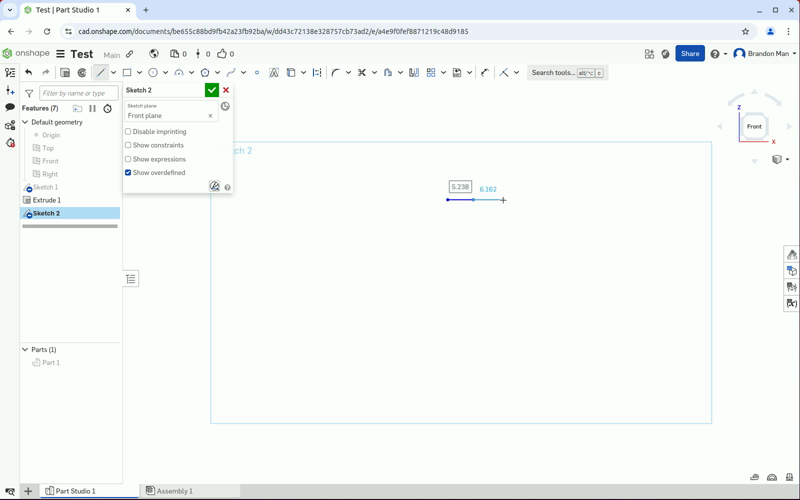
mouse_move(473, 193)
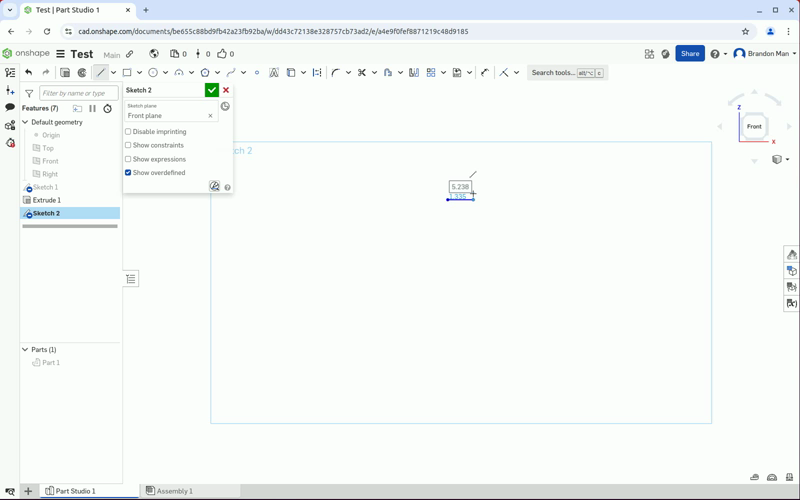
scroll(6)
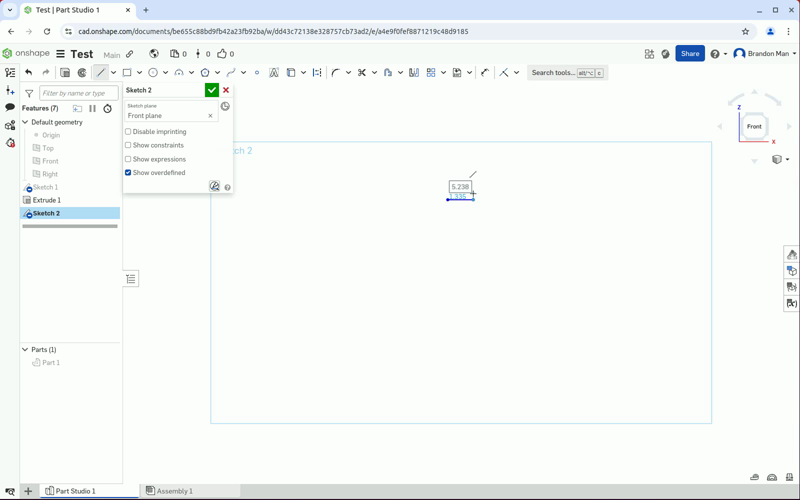
scroll(6)
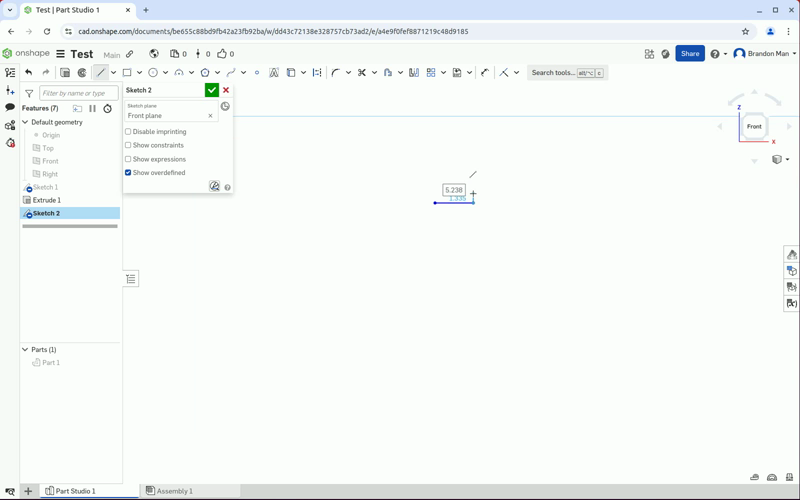
scroll(6)
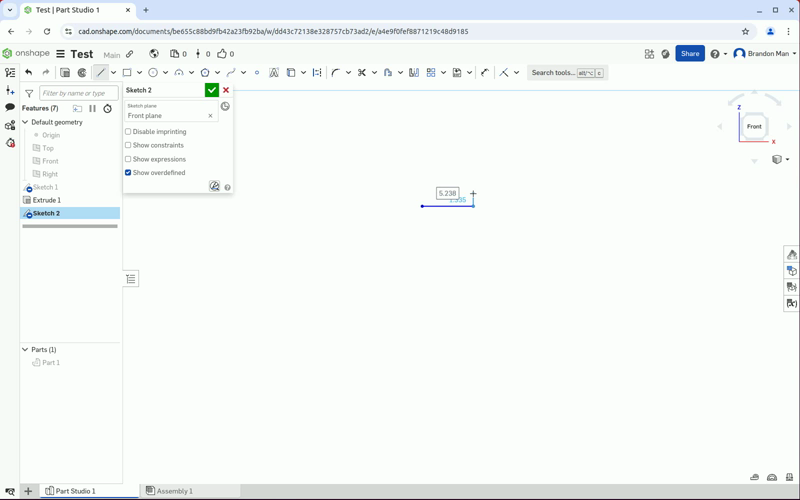
scroll(6)
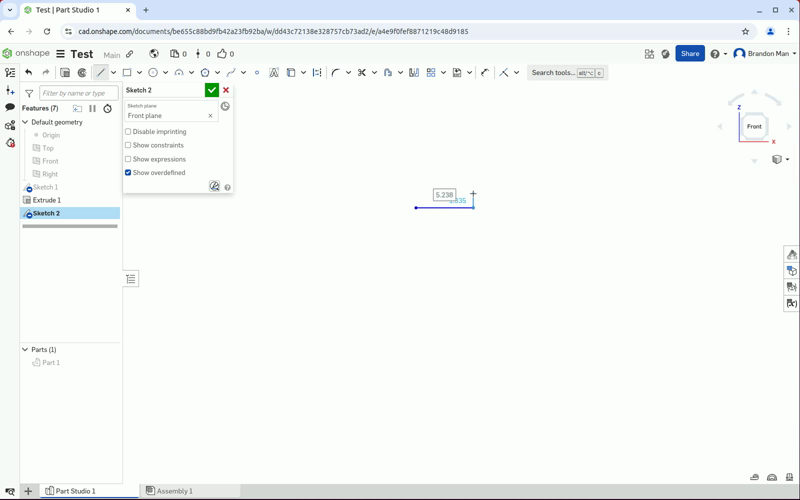
scroll(6)
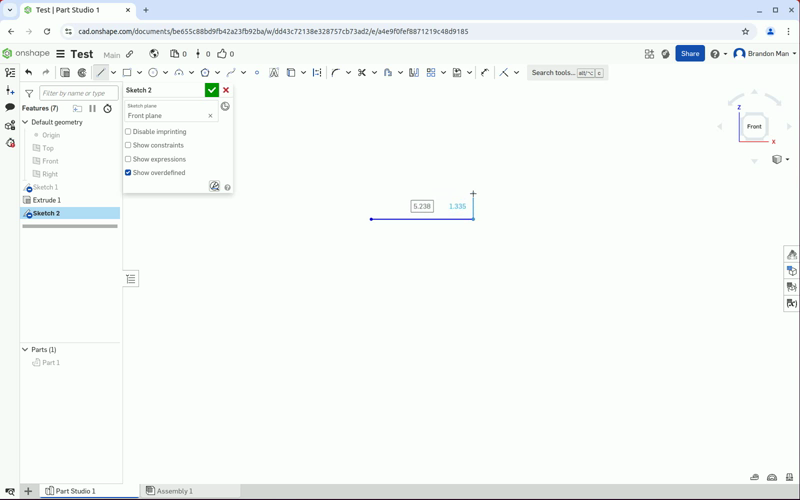
scroll(6)
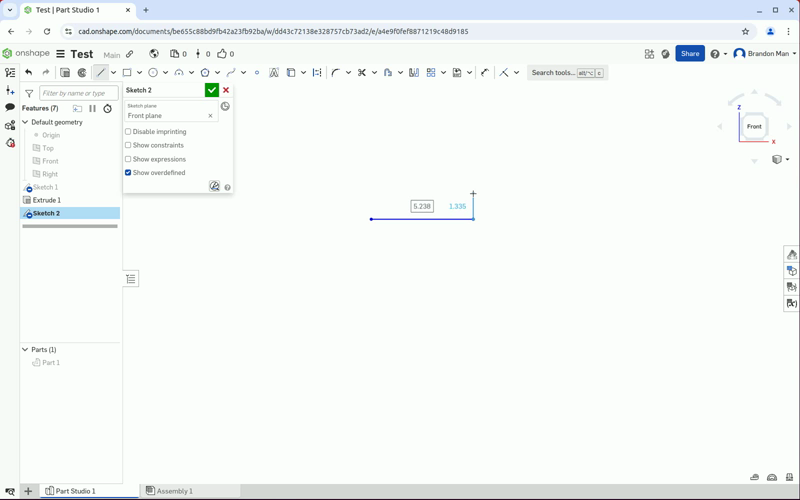
scroll(6)
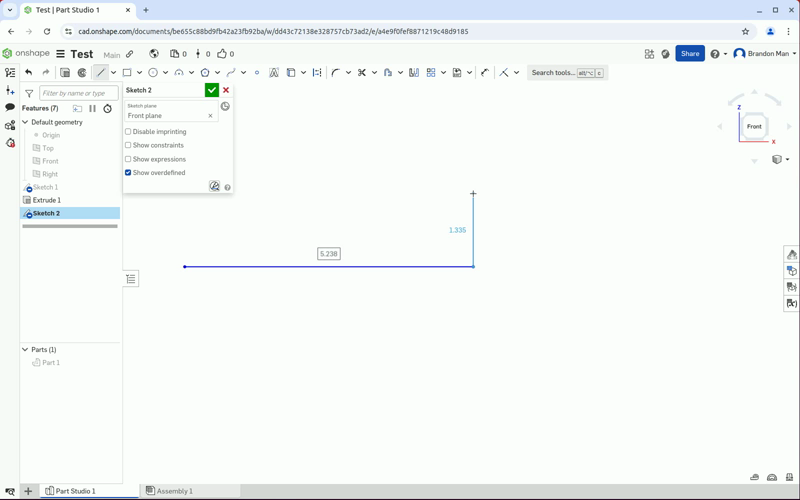
click(473, 193)
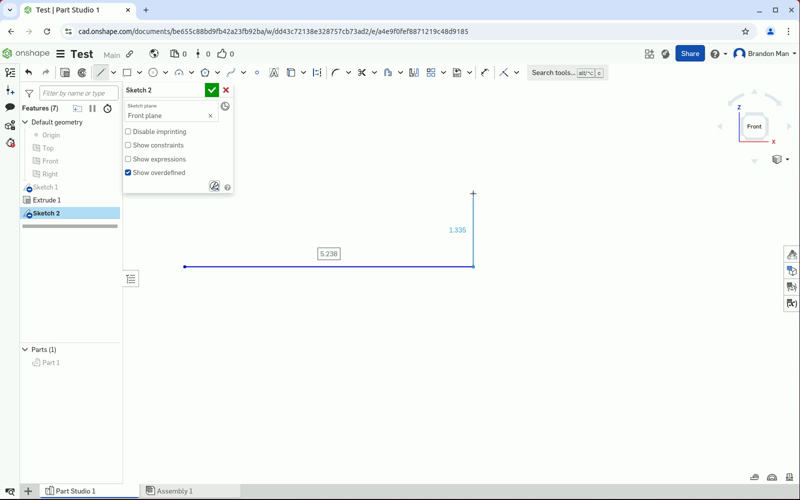
scroll(-6)
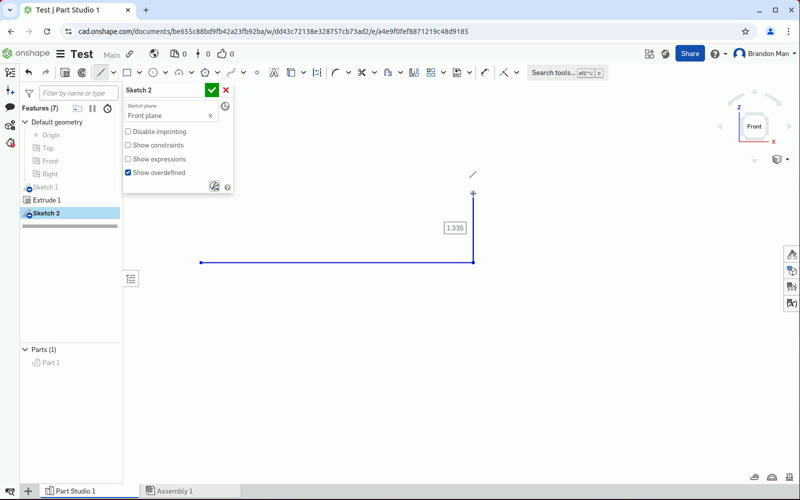
scroll(-6)
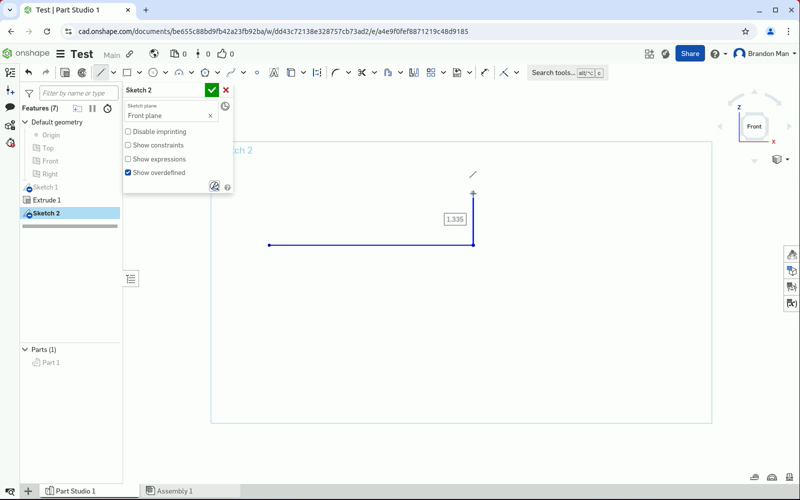
scroll(-6)
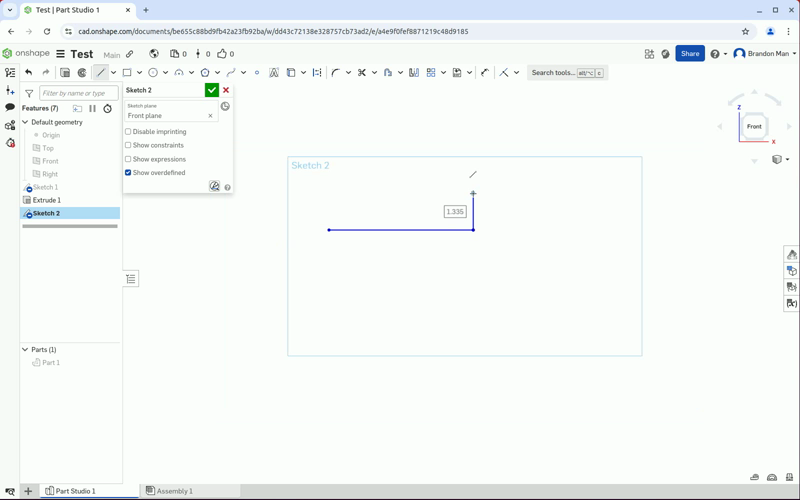
scroll(-6)
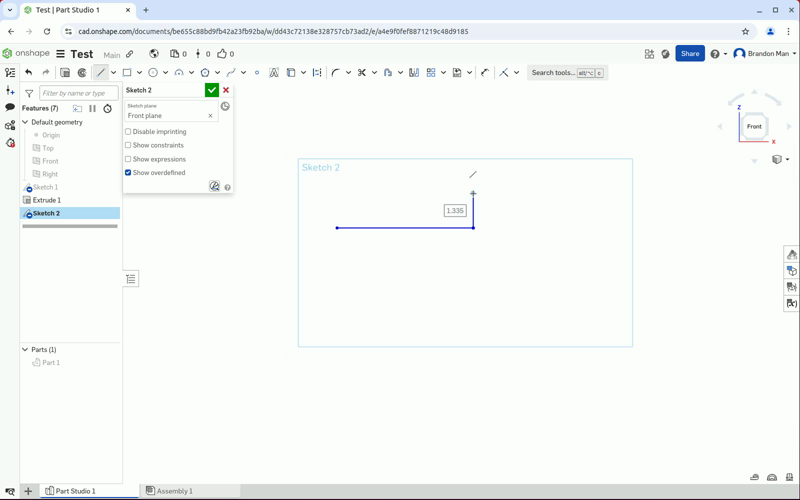
scroll(-6)
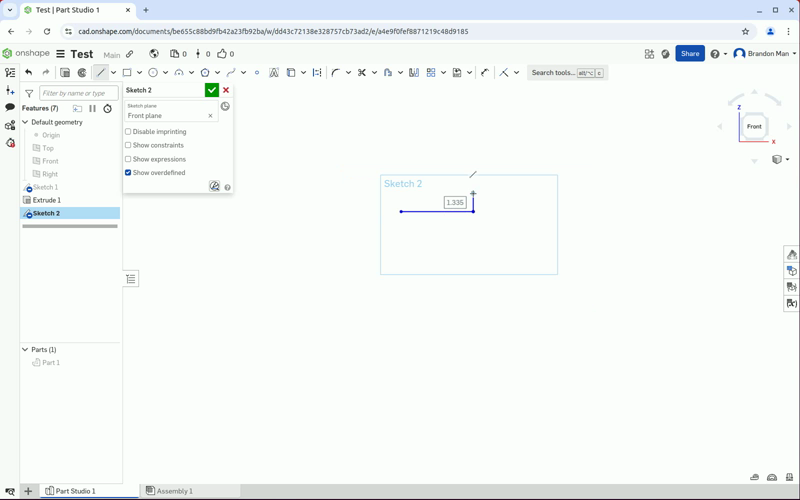
scroll(-6)
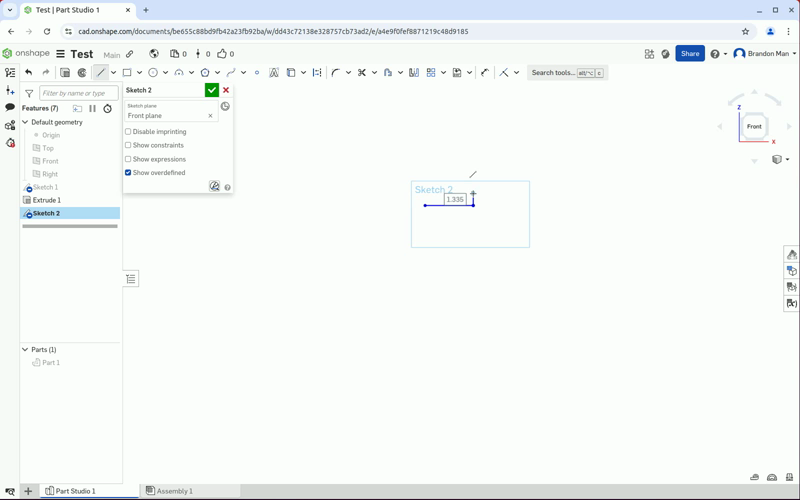
scroll(-6)
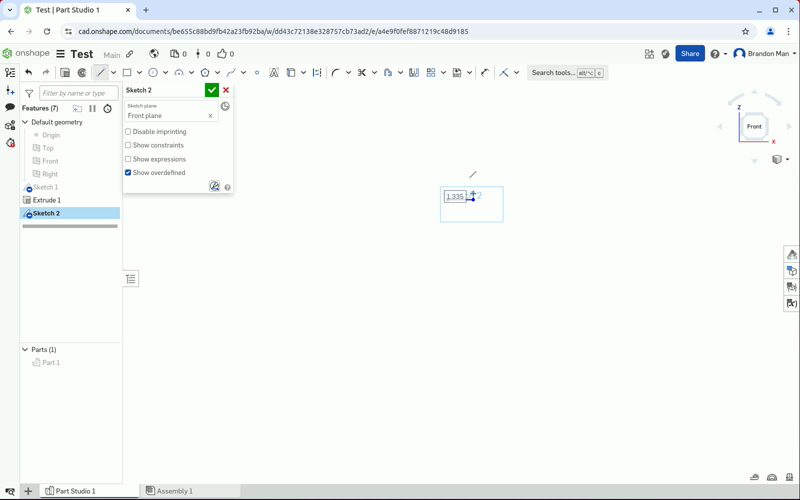
key_up(shift)
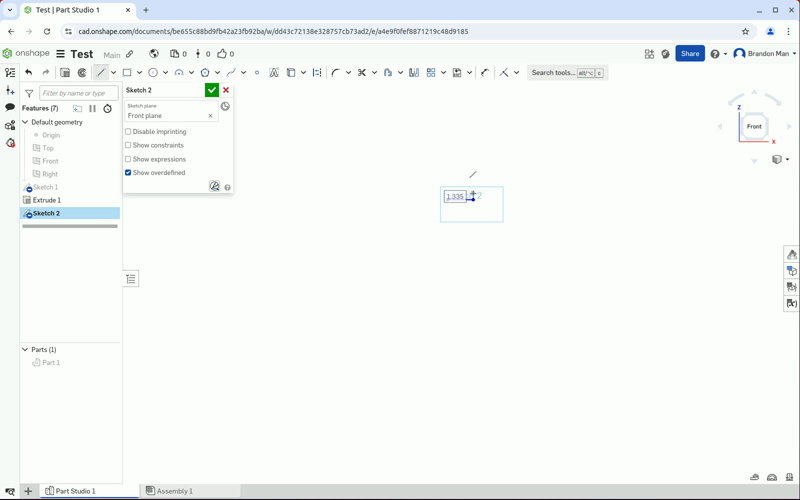
key_down(shift)
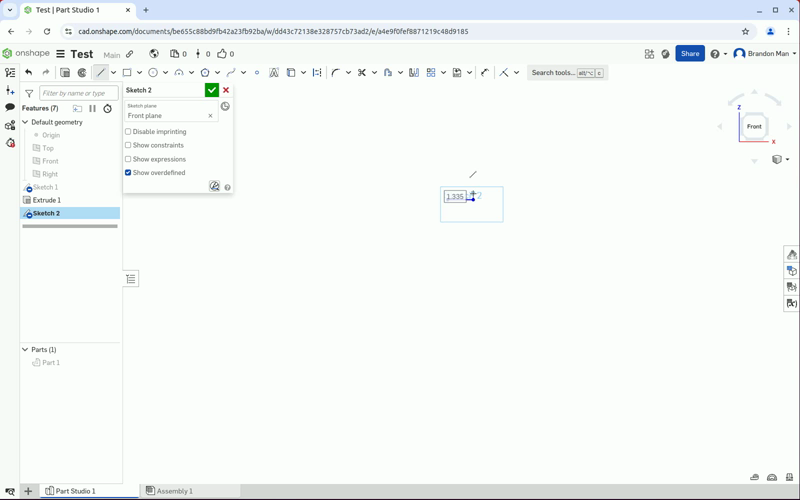
mouse_move(503, 193)
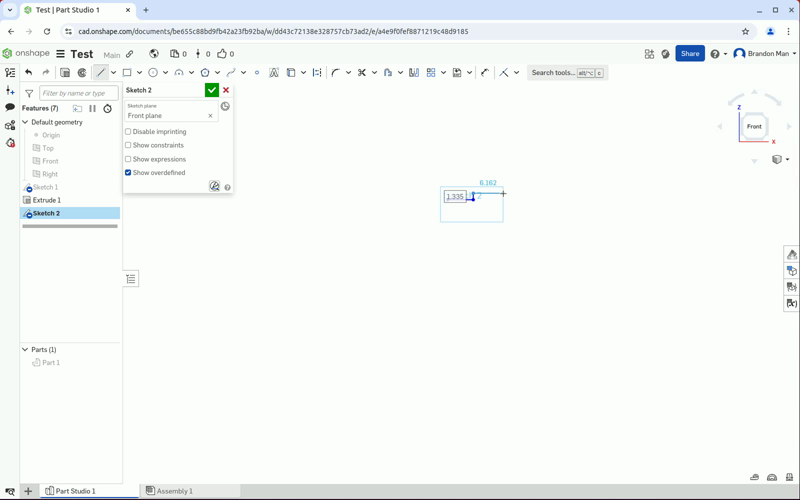
mouse_move(447, 193)
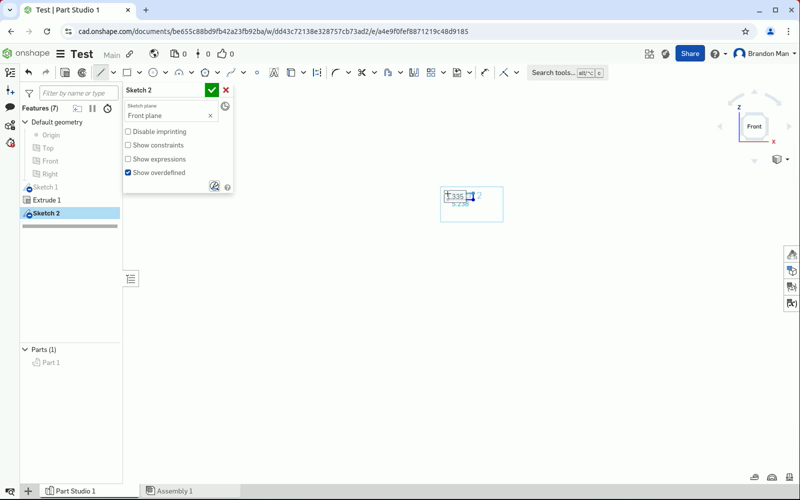
click(447, 193)
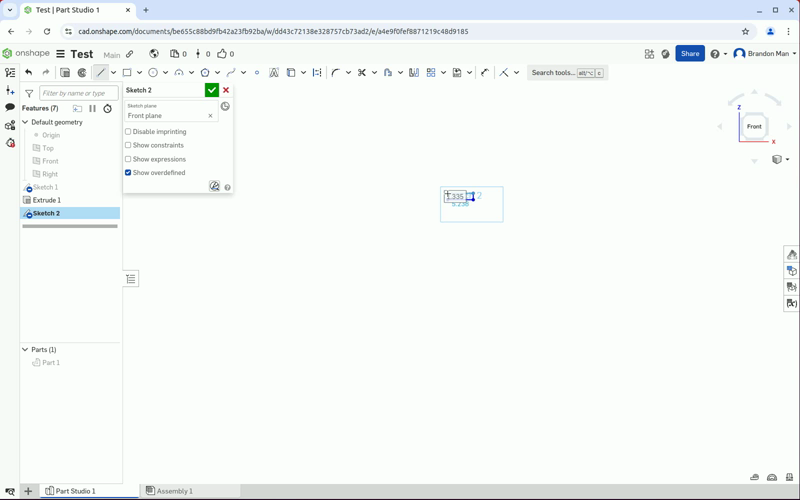
key_up(shift)
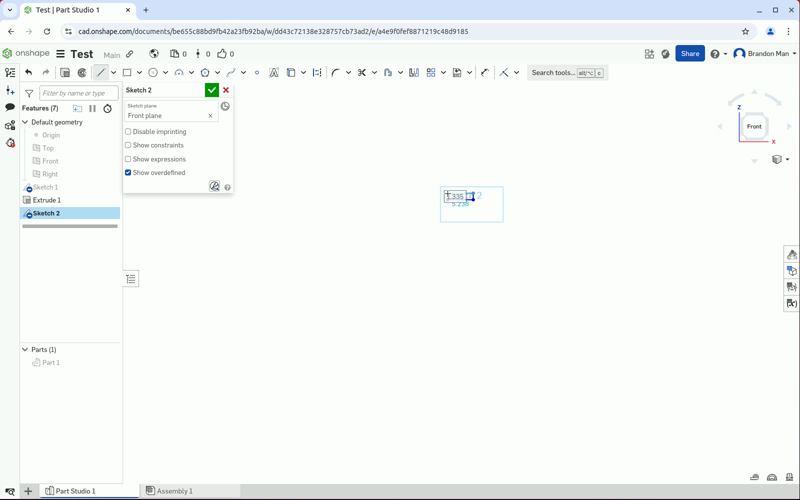
mouse_move(477, 193)
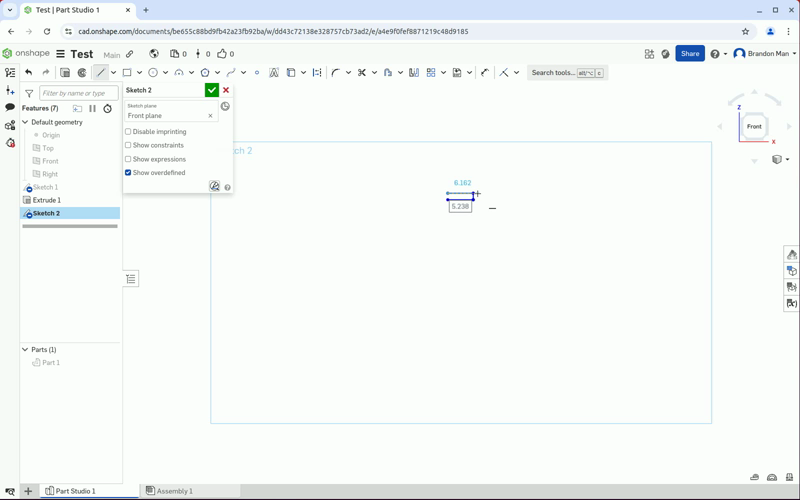
key_down(shift)
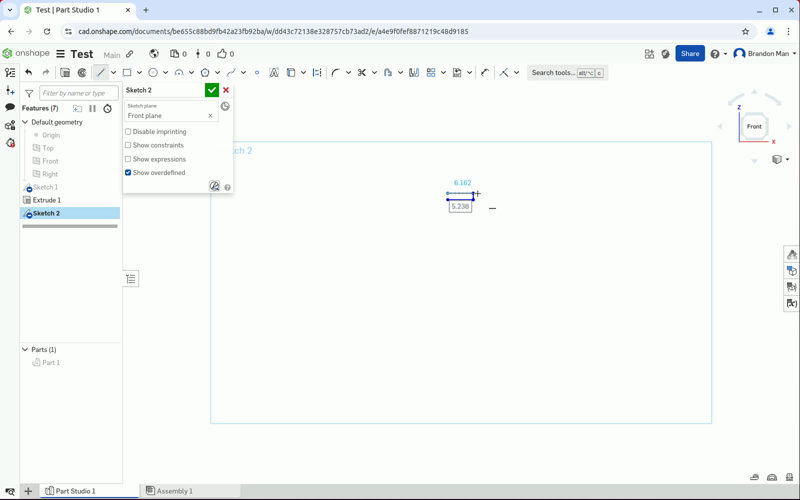
mouse_move(447, 199)
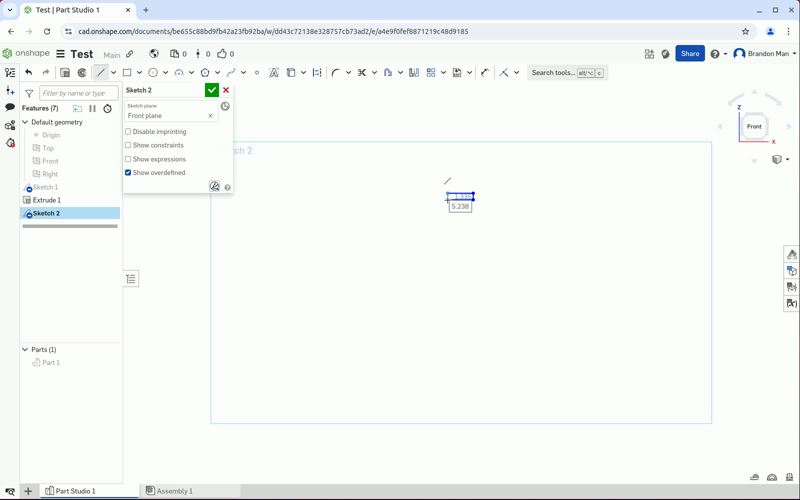
scroll(6)
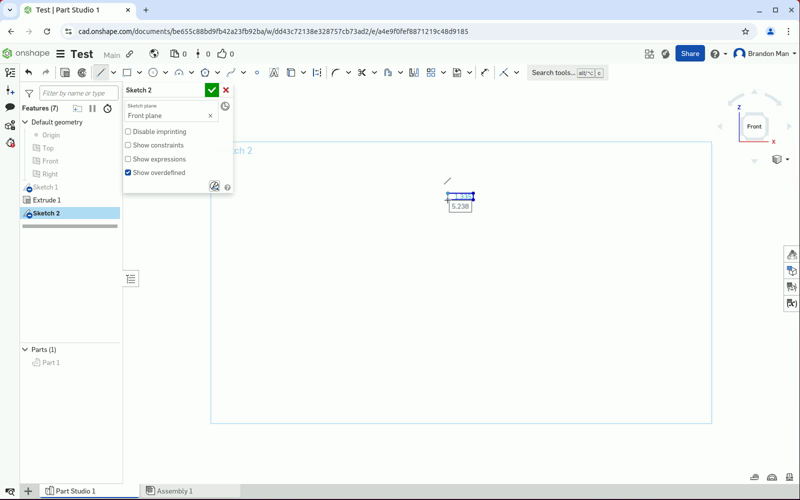
scroll(6)
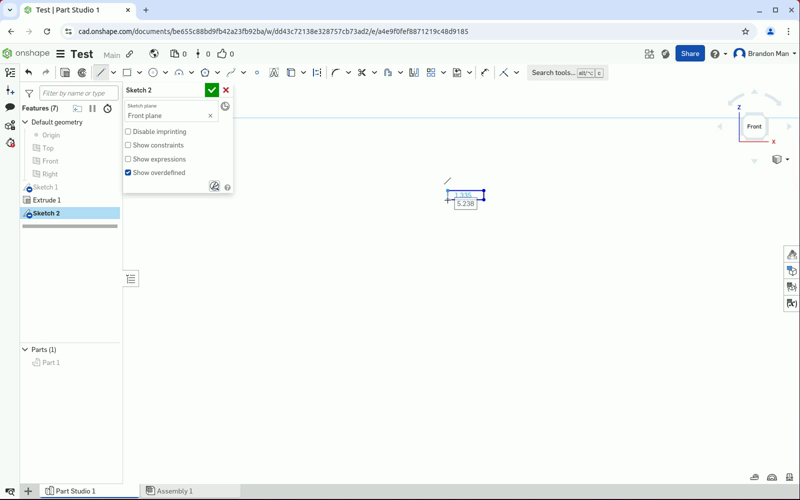
scroll(6)
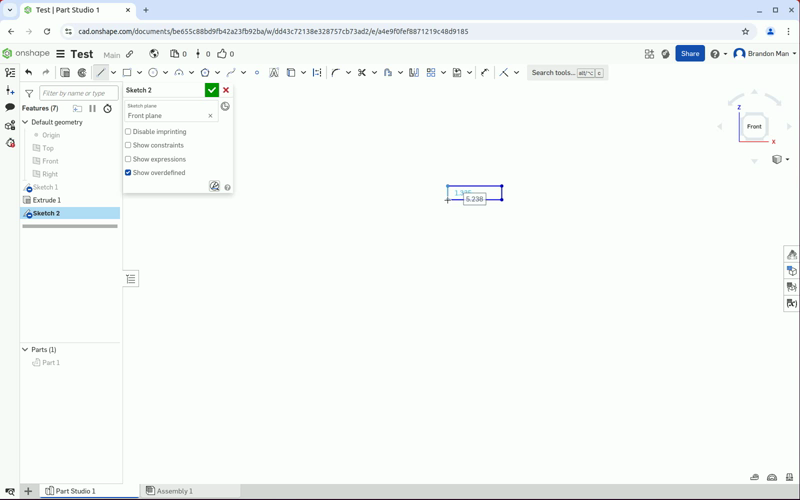
scroll(6)
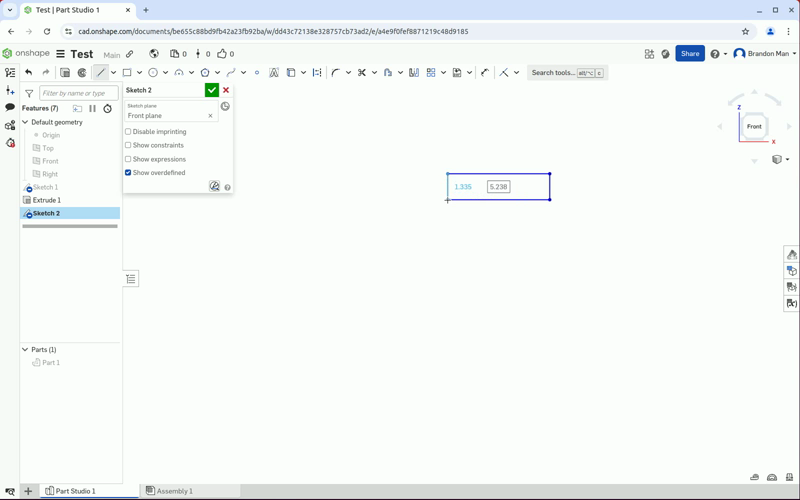
scroll(6)
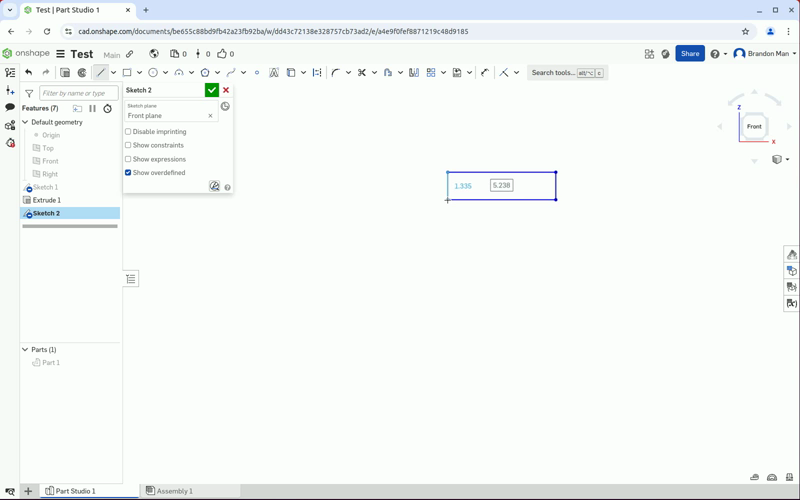
scroll(6)
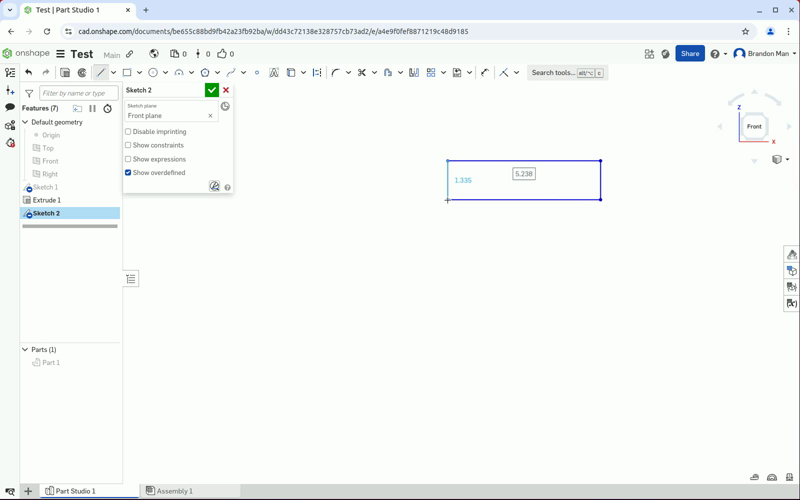
scroll(6)
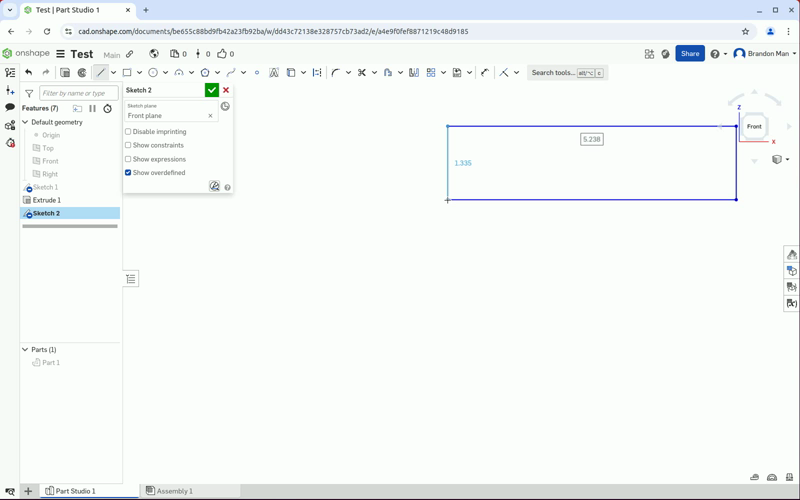
key_up(shift)
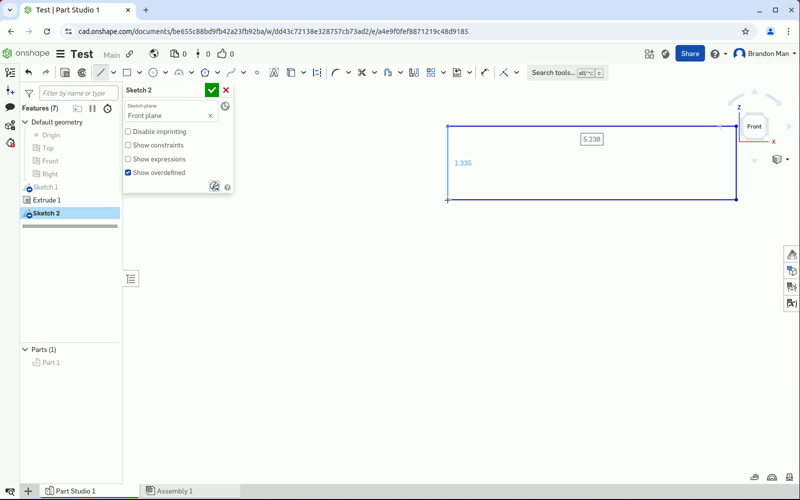
click(447, 199)
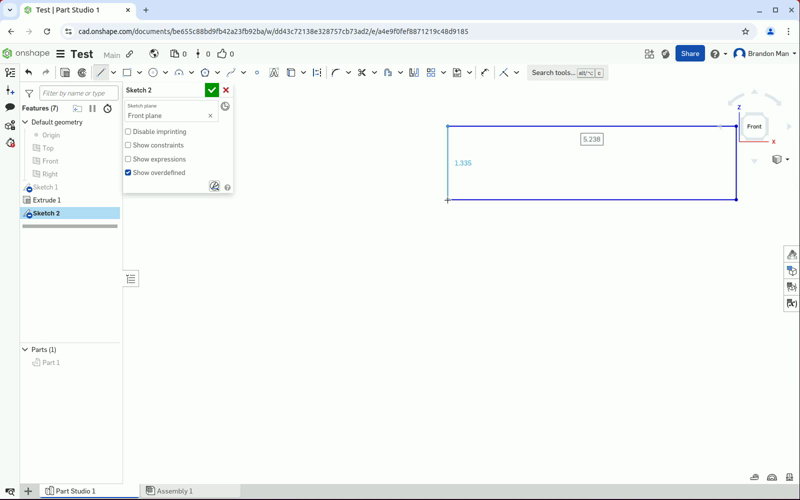
scroll(-6)
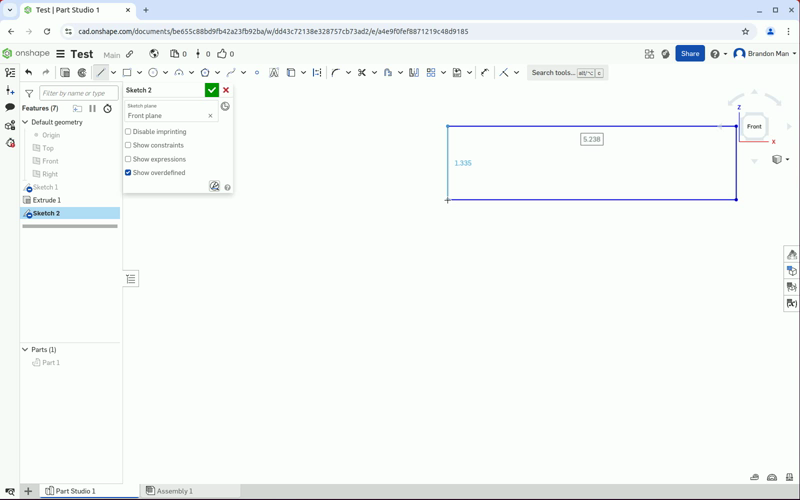
scroll(-6)
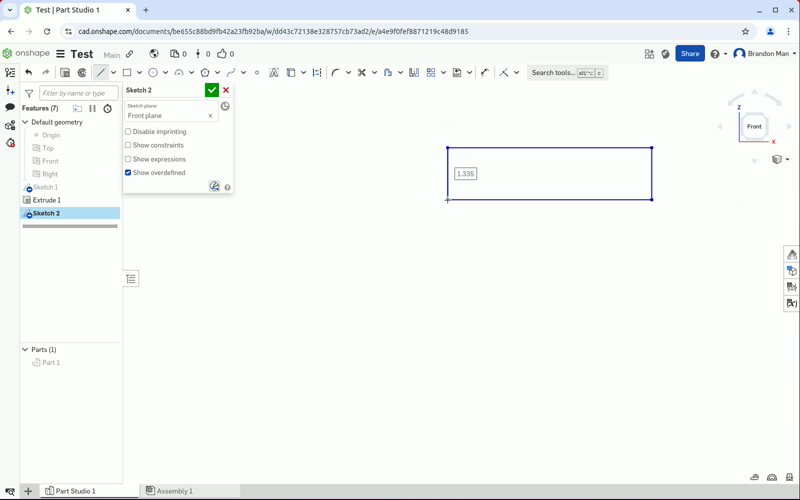
scroll(-6)
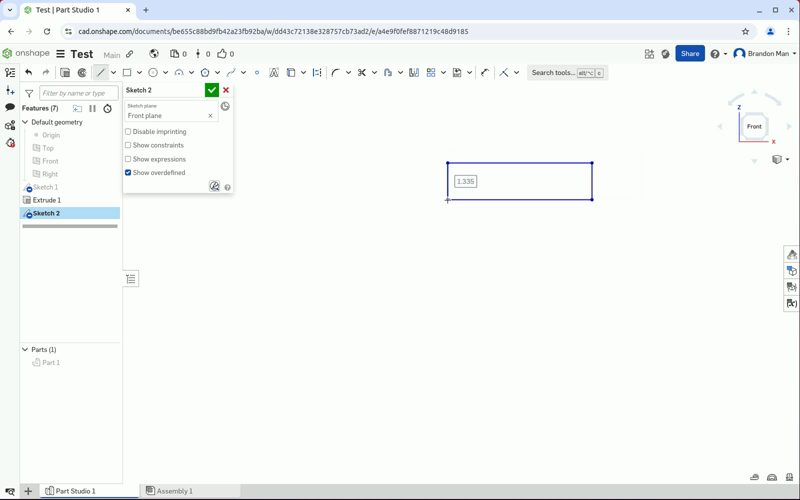
scroll(-6)
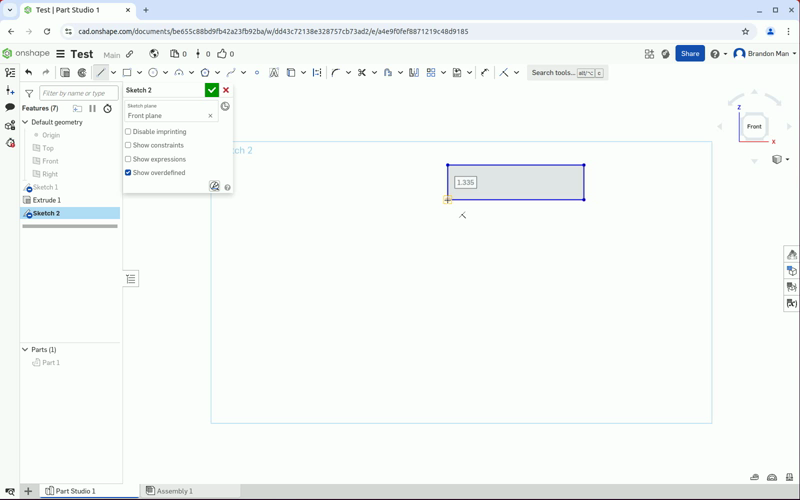
scroll(-6)
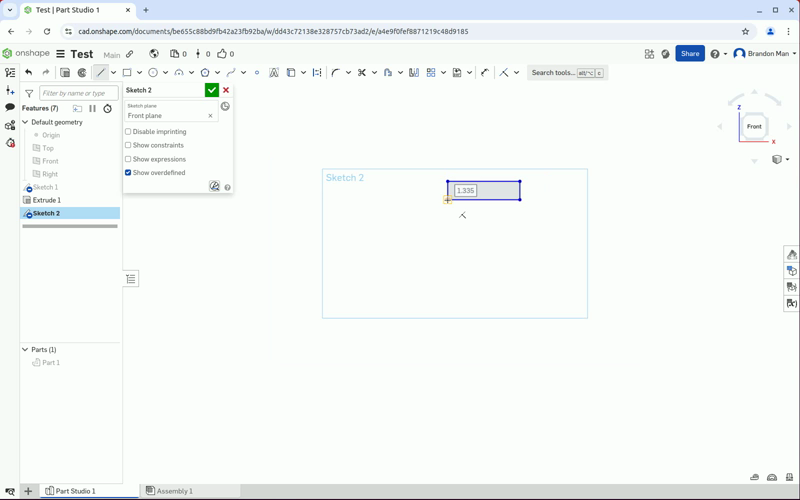
scroll(-6)
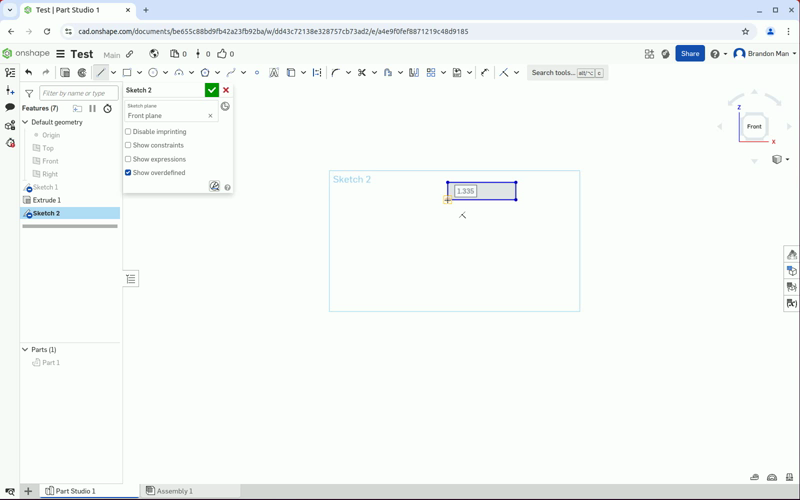
scroll(-6)
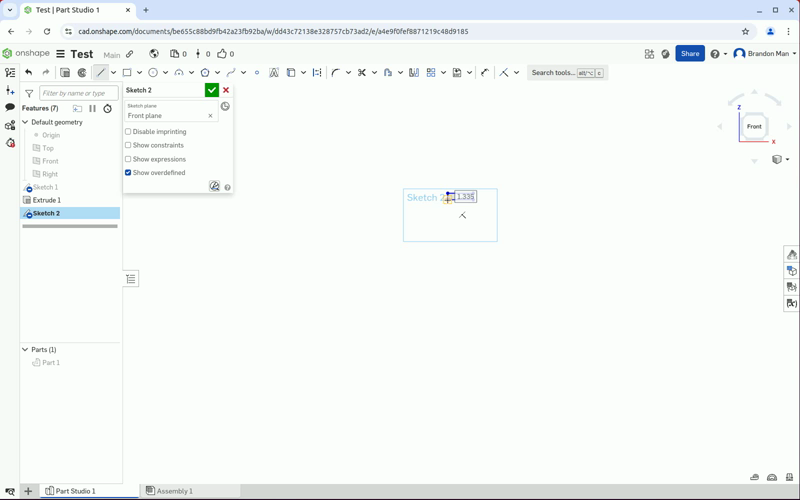
key(esc)
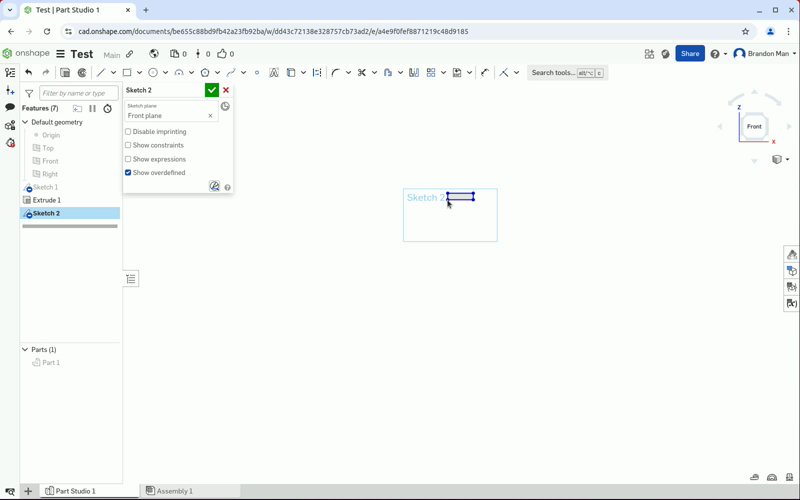
mouse_move(461, 197)
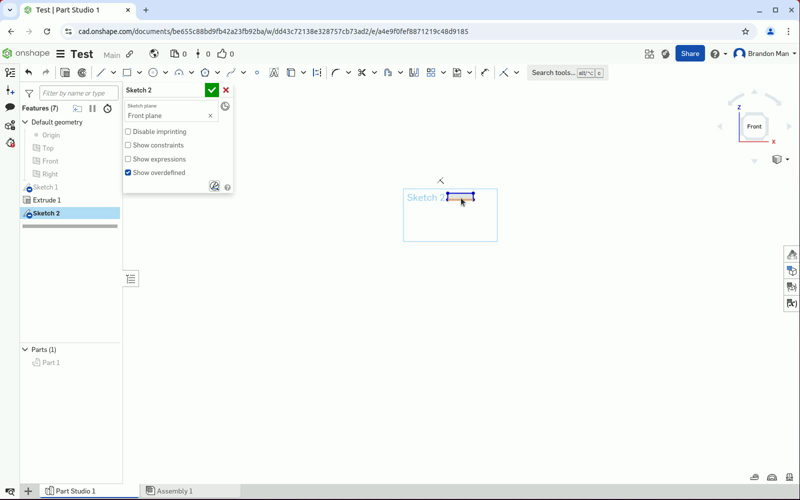
scroll(6)
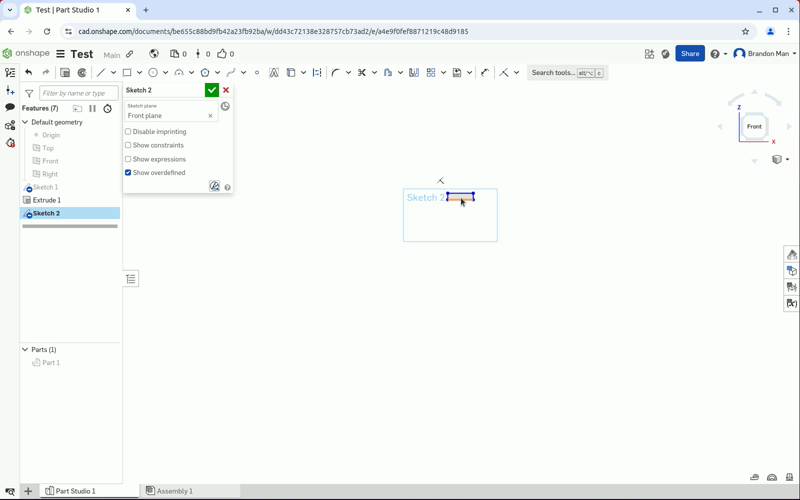
scroll(6)
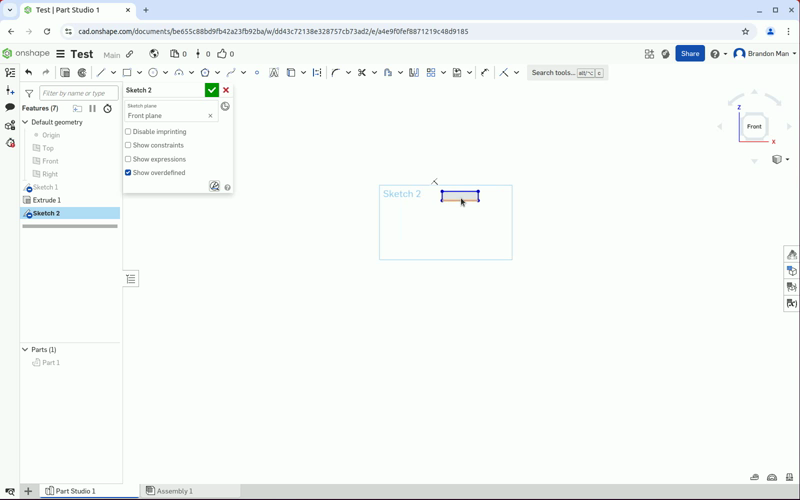
scroll(6)
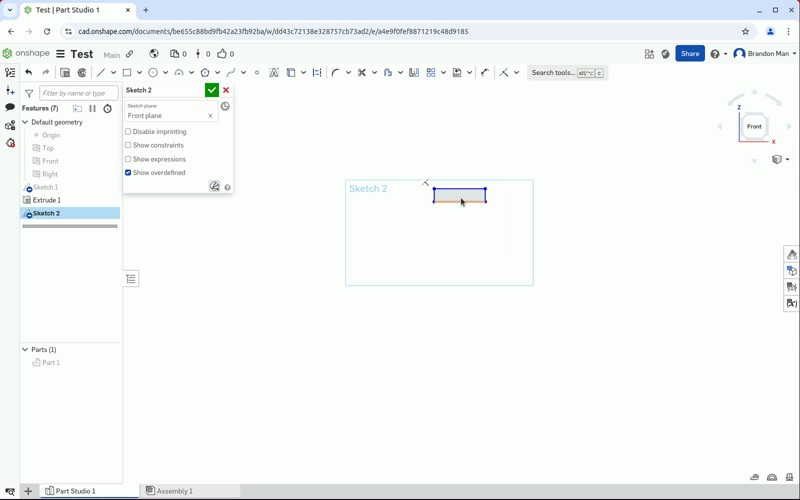
scroll(6)
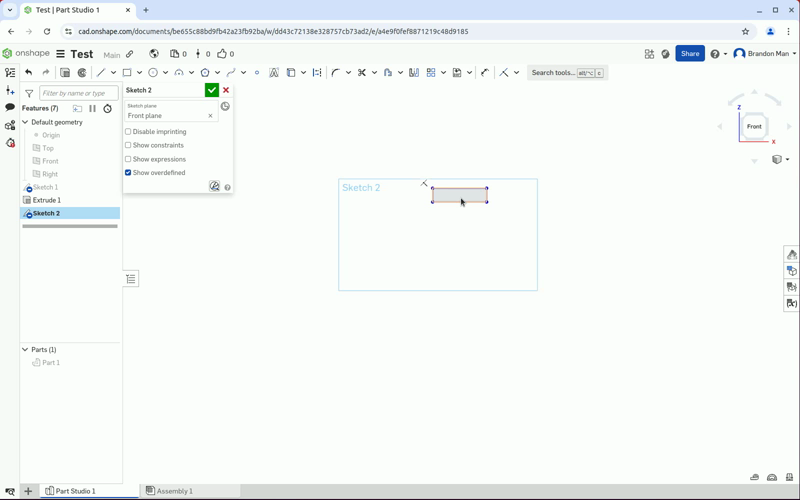
scroll(6)
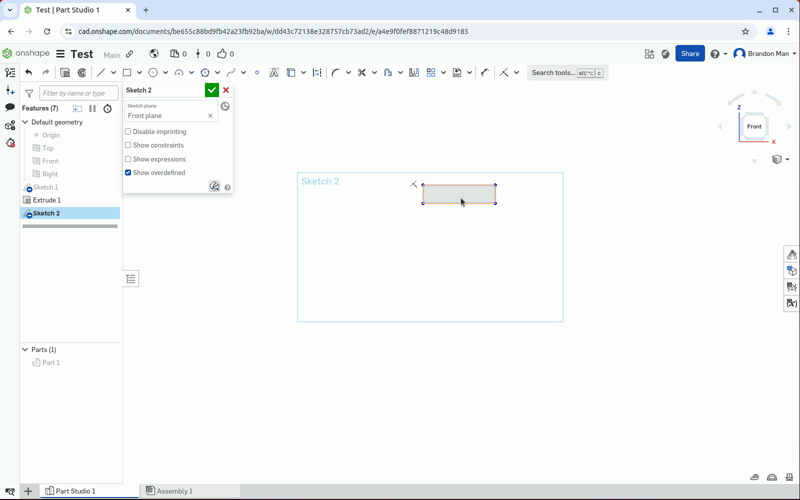
scroll(6)
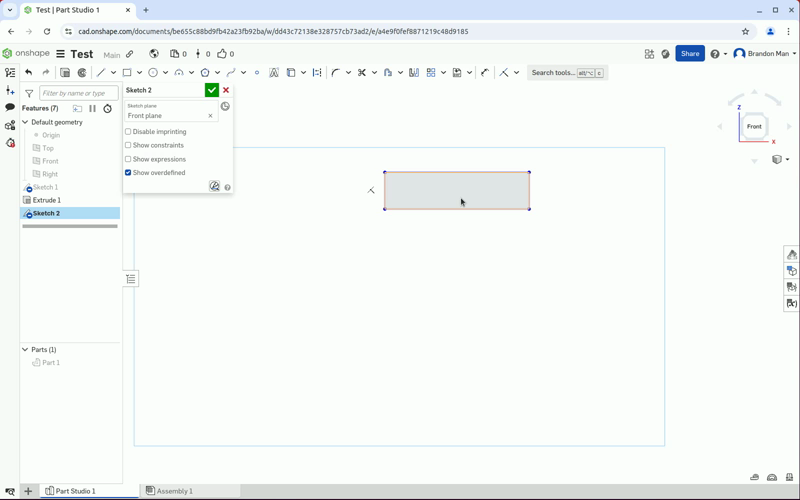
scroll(6)
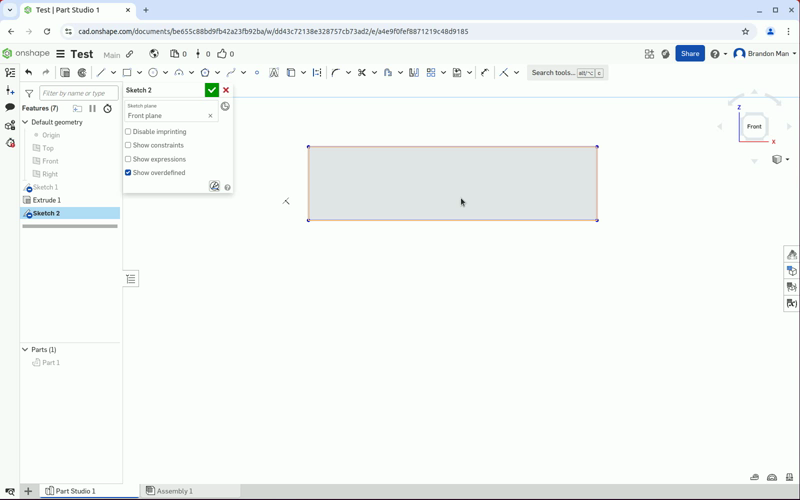
click(461, 197)
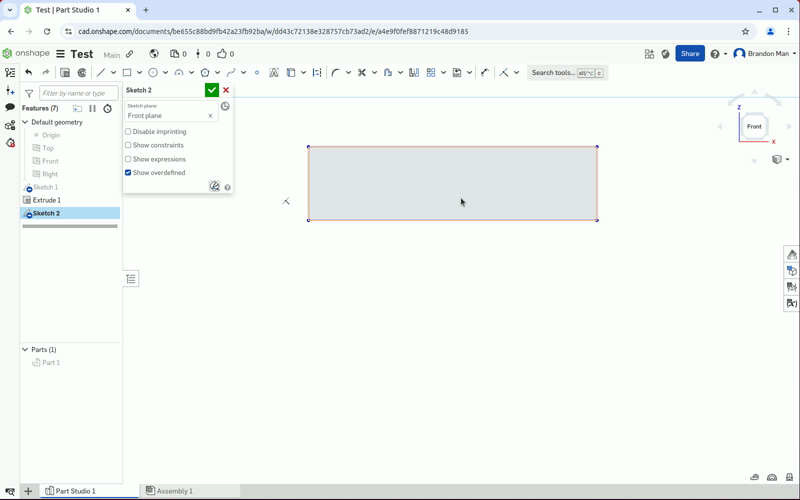
scroll(-6)
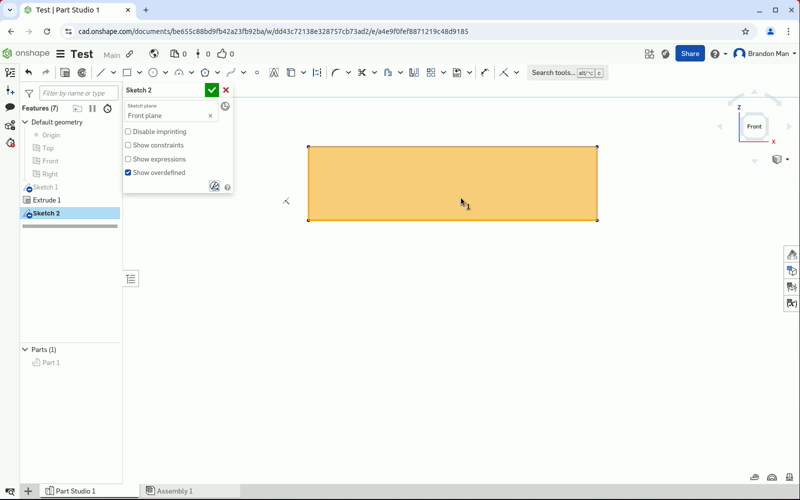
scroll(-6)
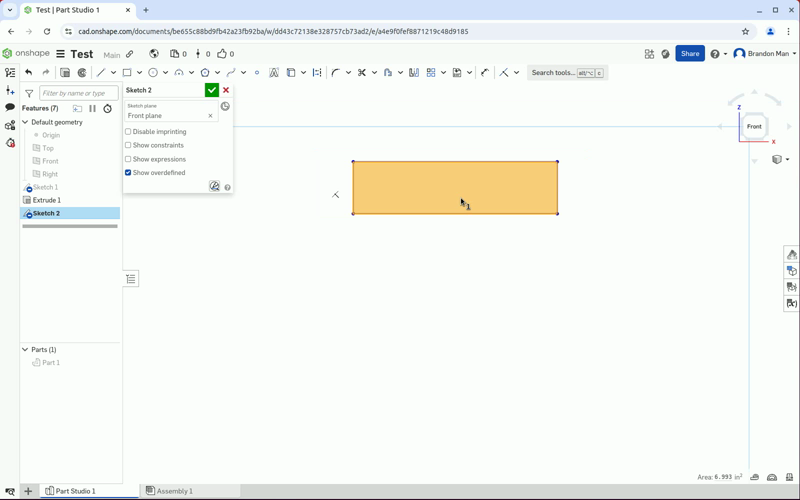
scroll(-6)
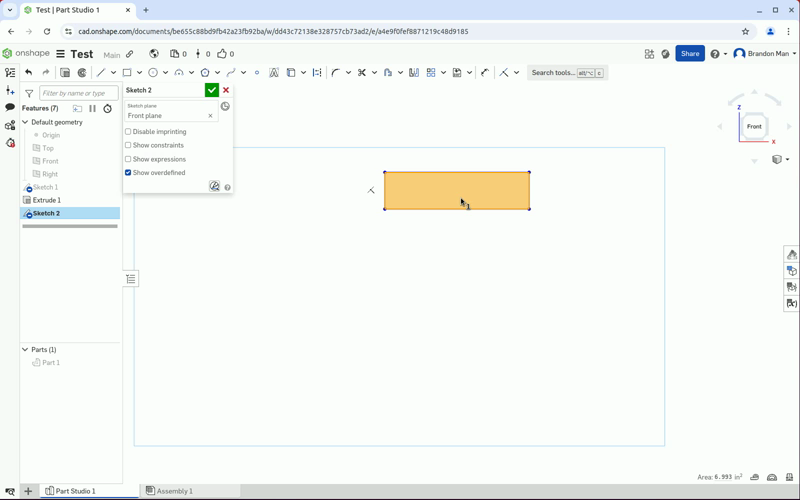
scroll(-6)
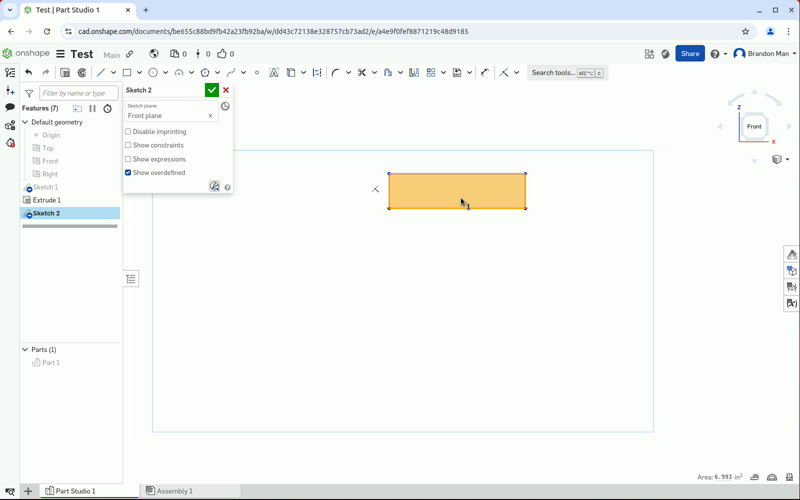
scroll(-6)
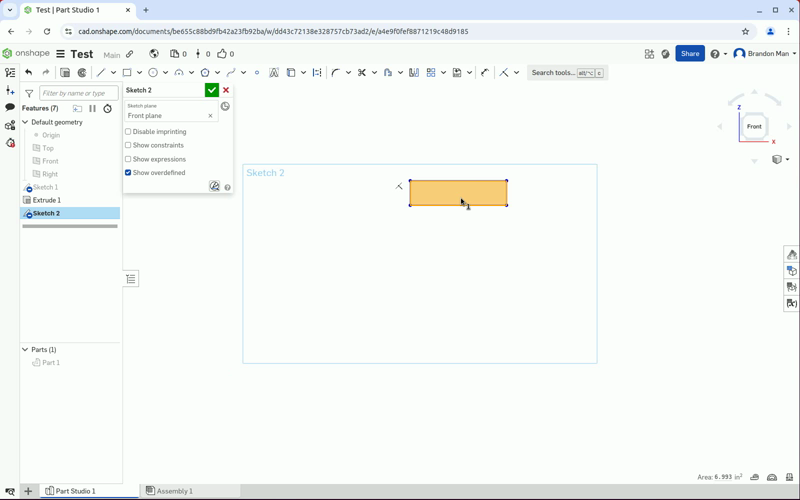
scroll(-6)
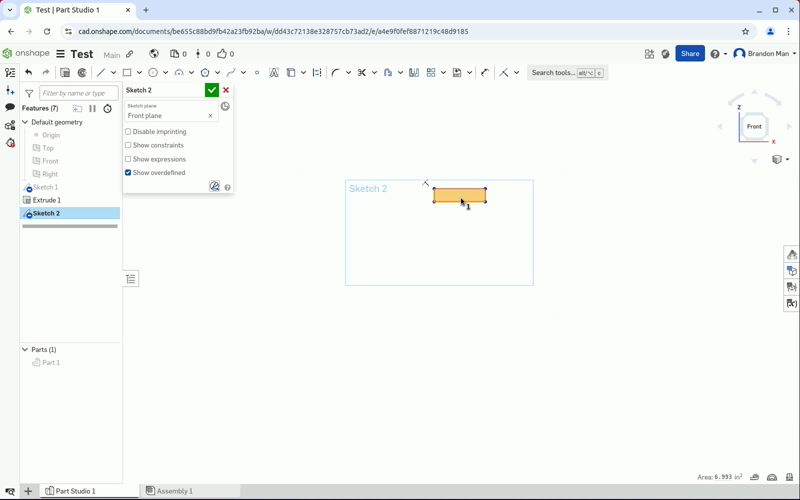
scroll(-6)
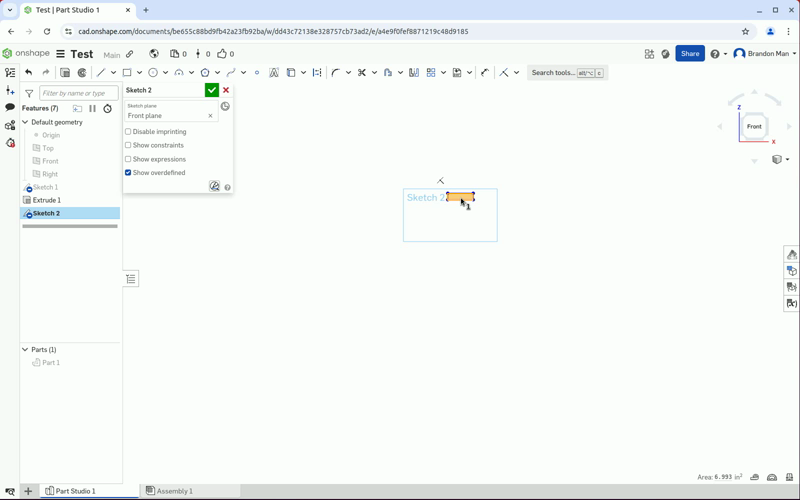
mouse_move(73, 352)
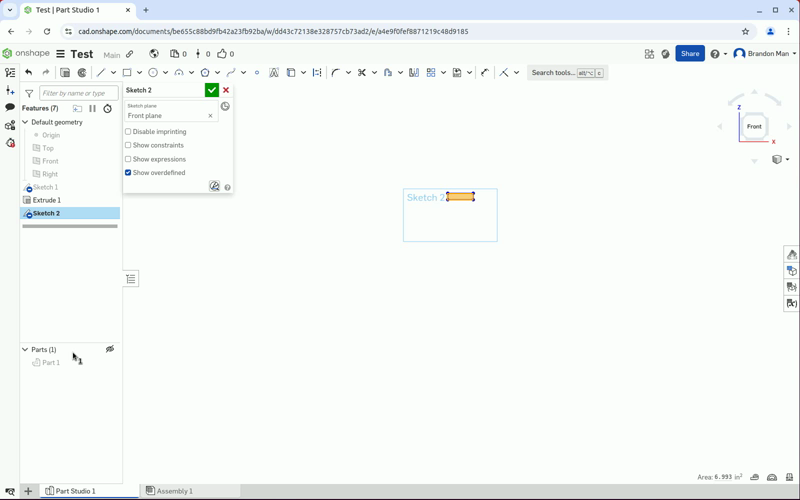
key(shift+y)
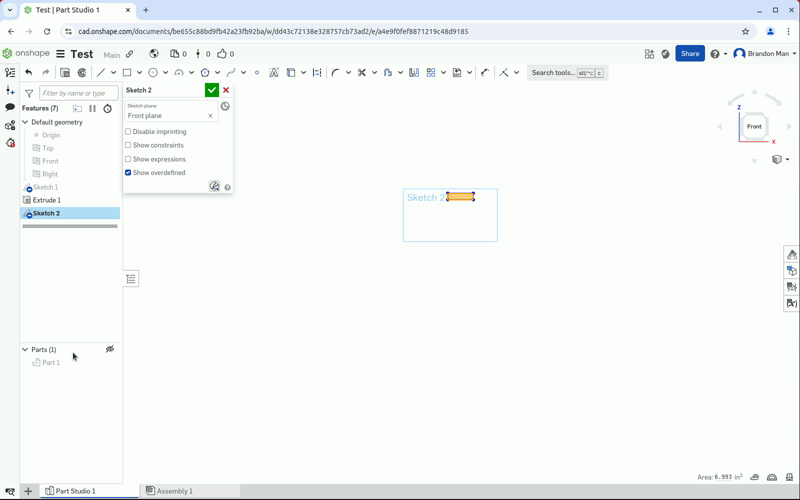
key(shift+e)
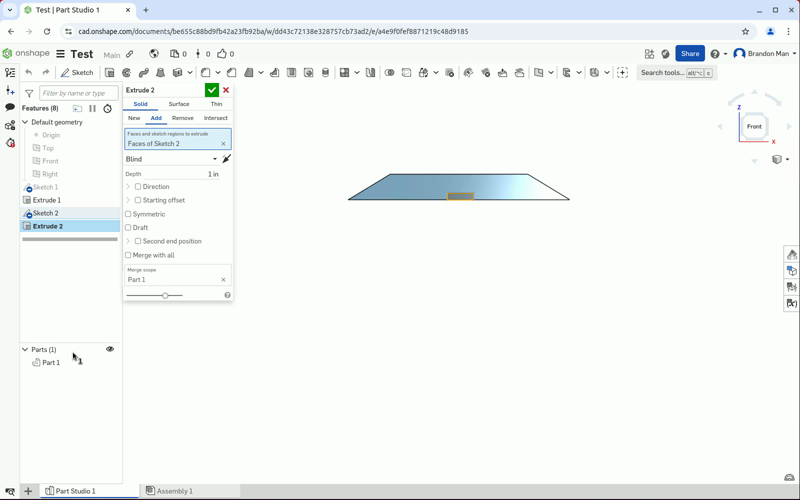
mouse_move(143, 106)
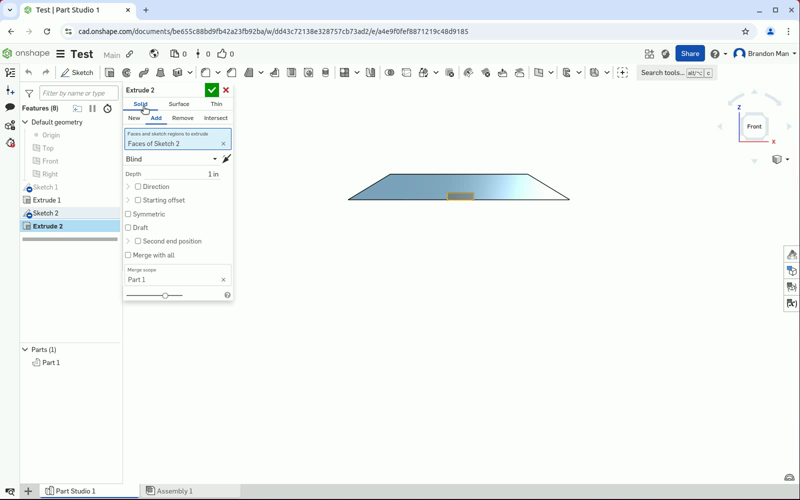
click(143, 106)
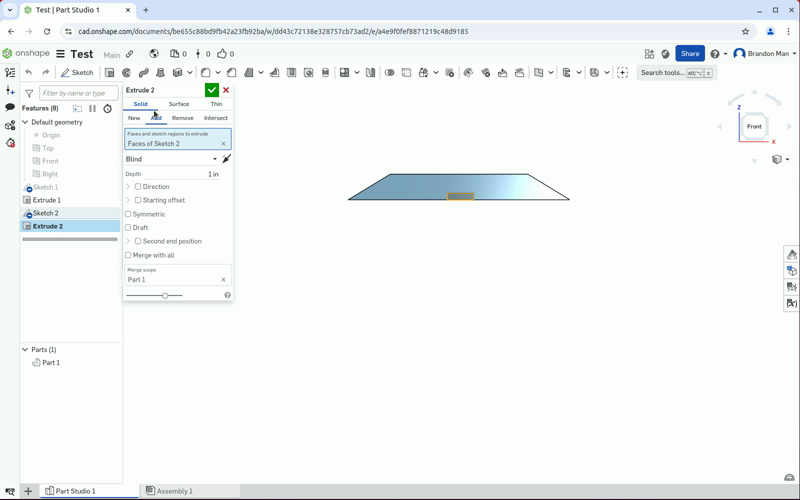
mouse_move(186, 120)
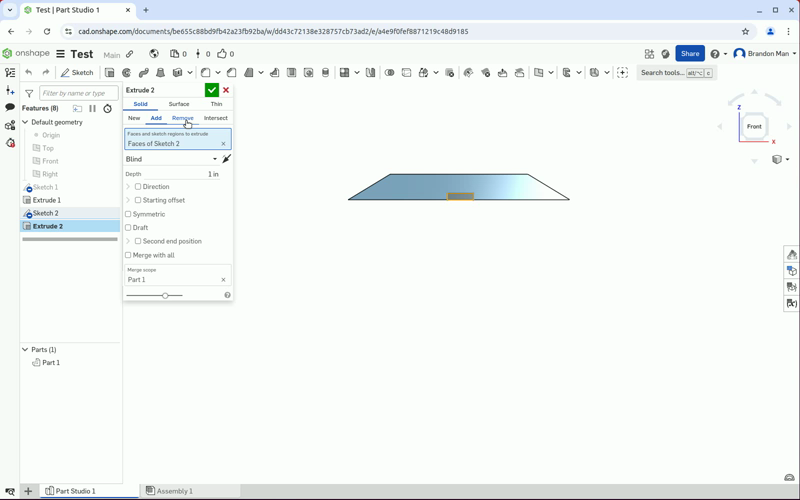
click(186, 120)
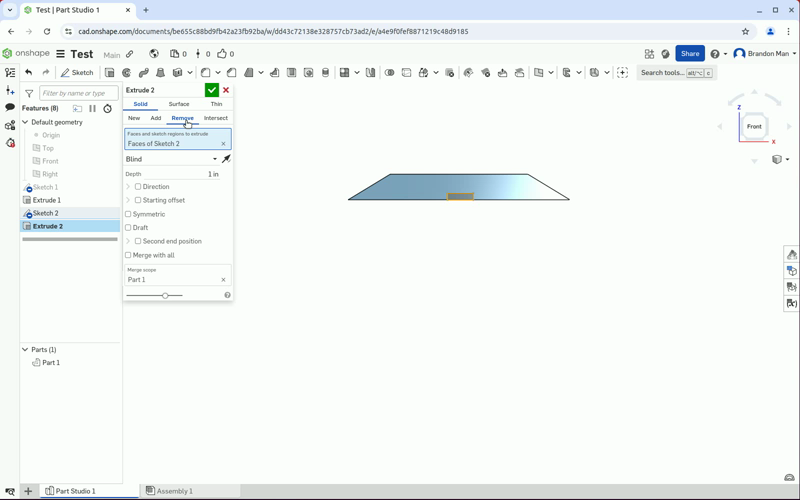
key(tab, 4)
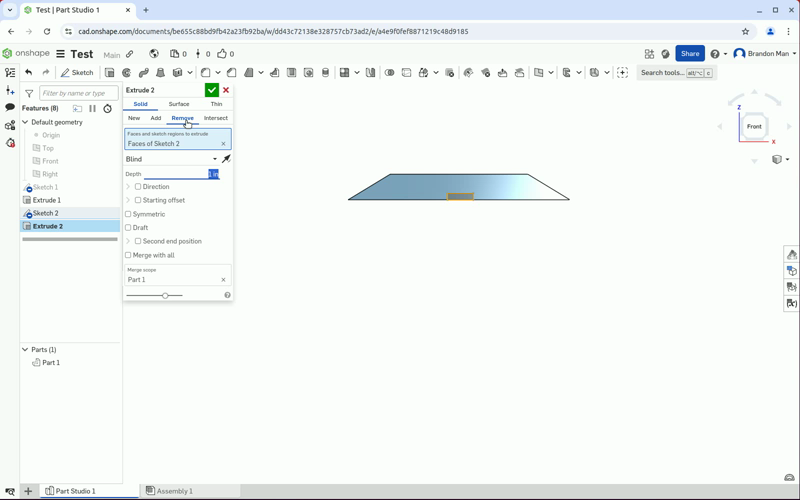
text(-4.814)
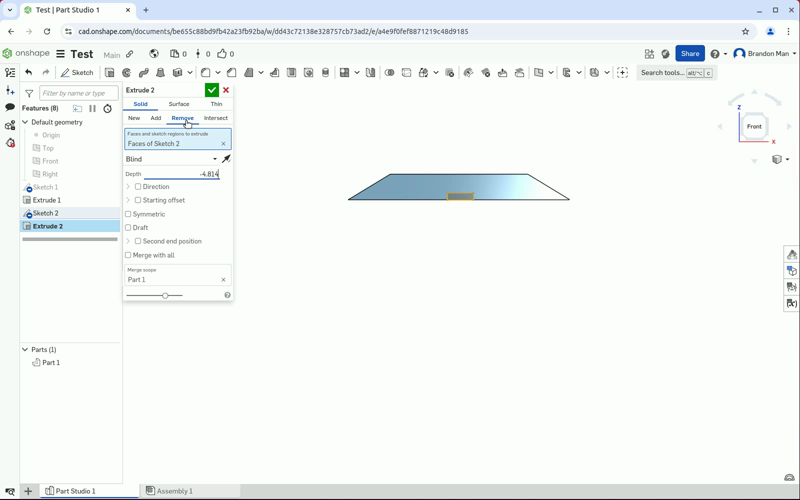
key(tab, 3)
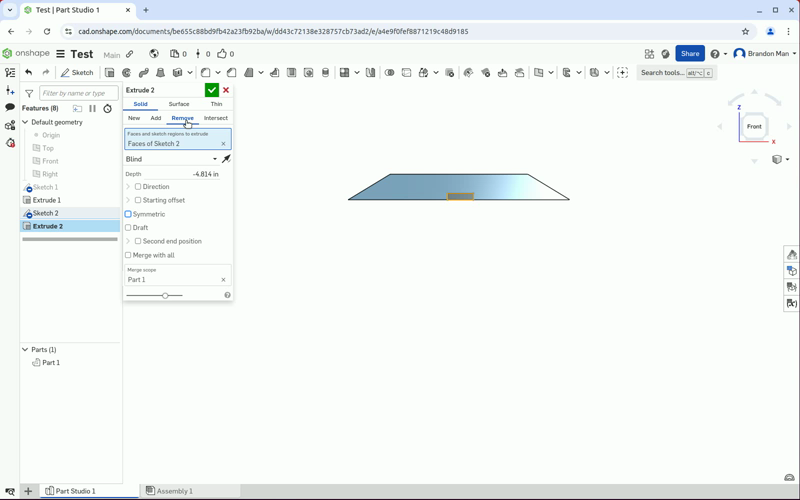
key(space)
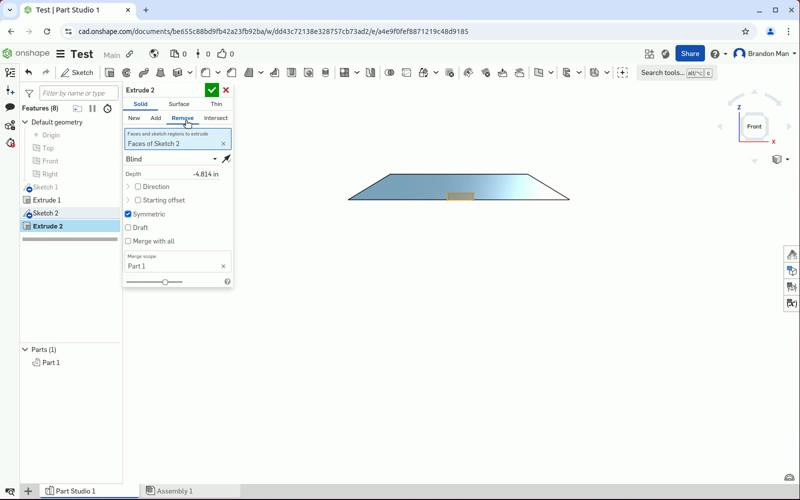
key(tab, 2)
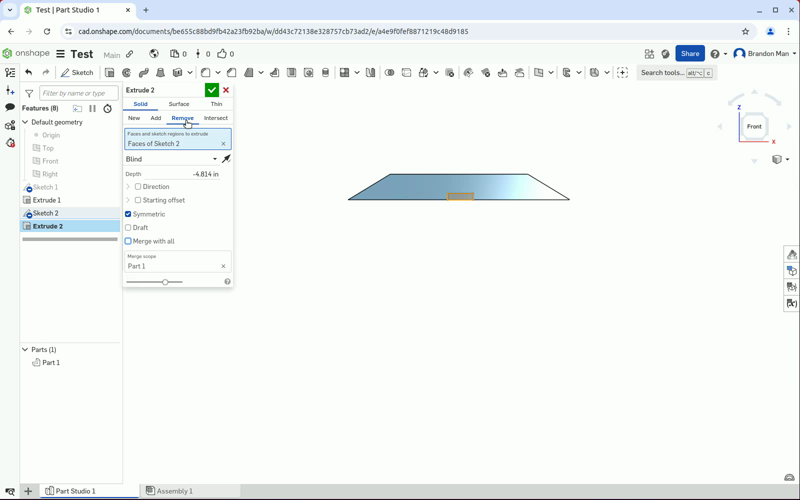
key(space)
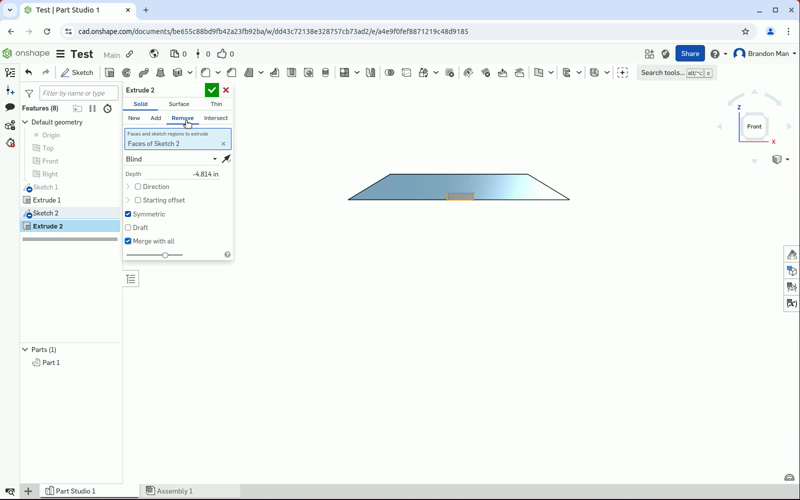
key(enter)
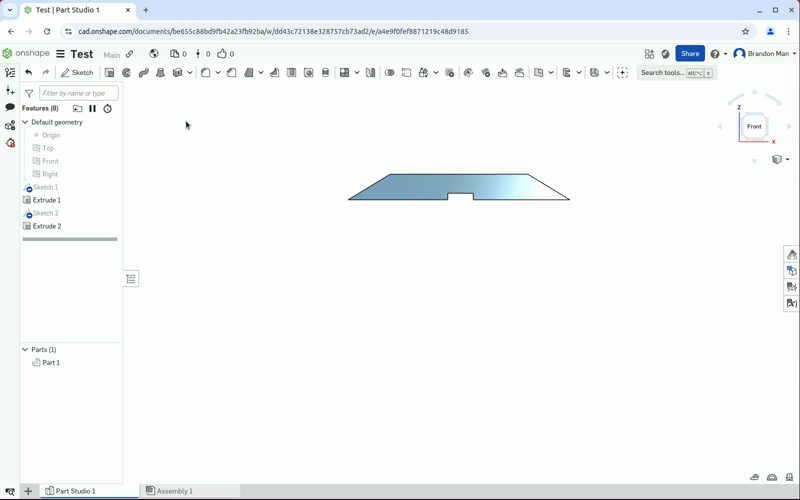
key(shift+h)
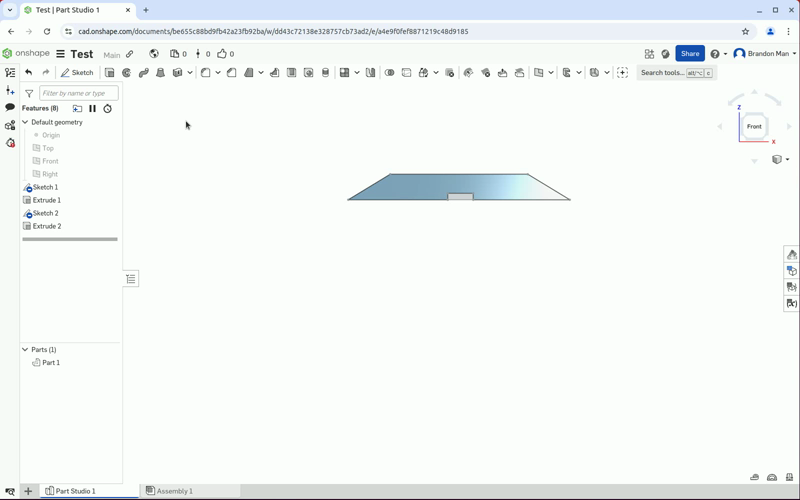
key(shift+h)
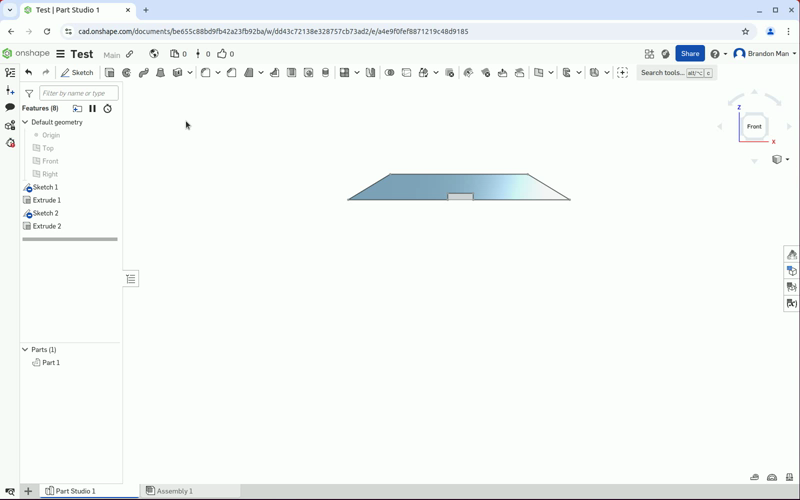
key(shift+7)
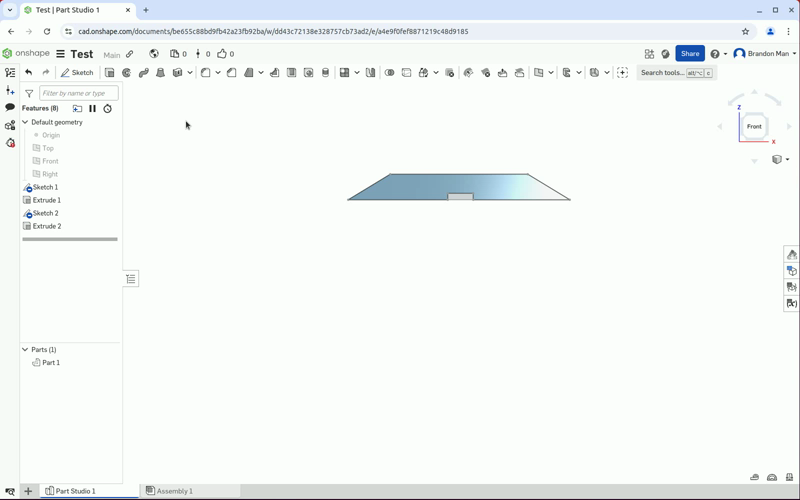
key(left, 2)
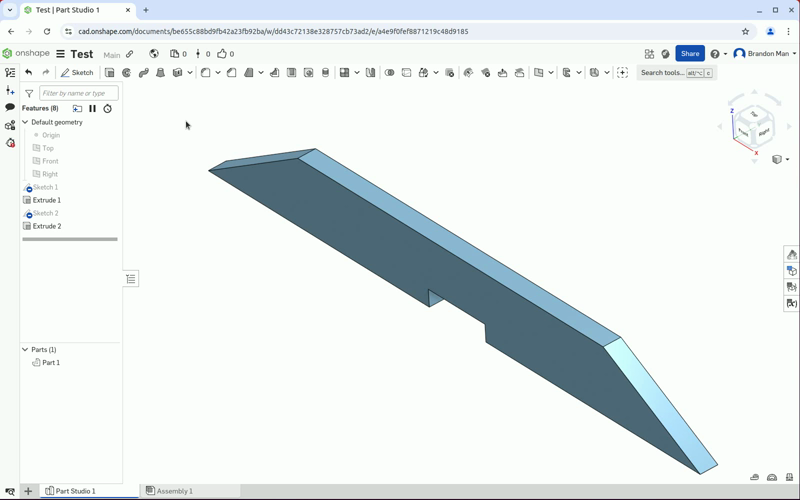
key(down, 2)
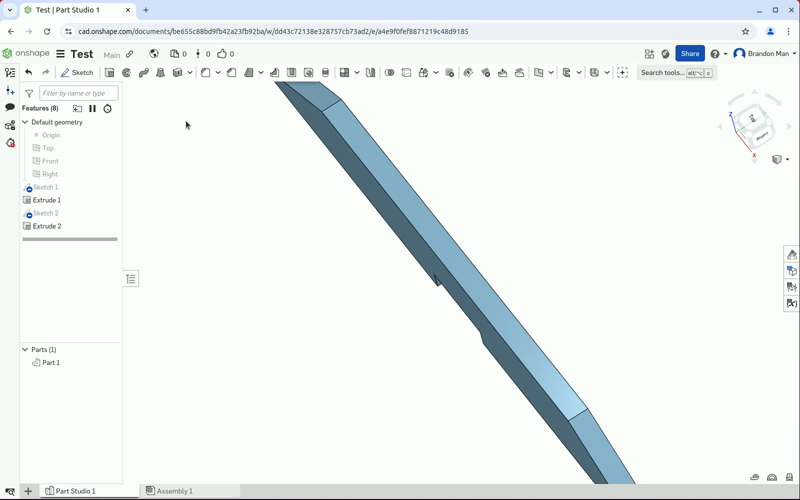
key(up, 2)
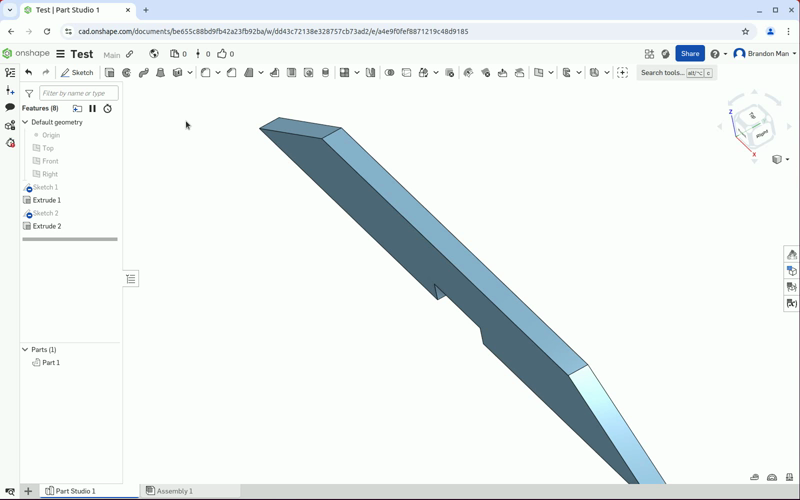
key(right, 2)
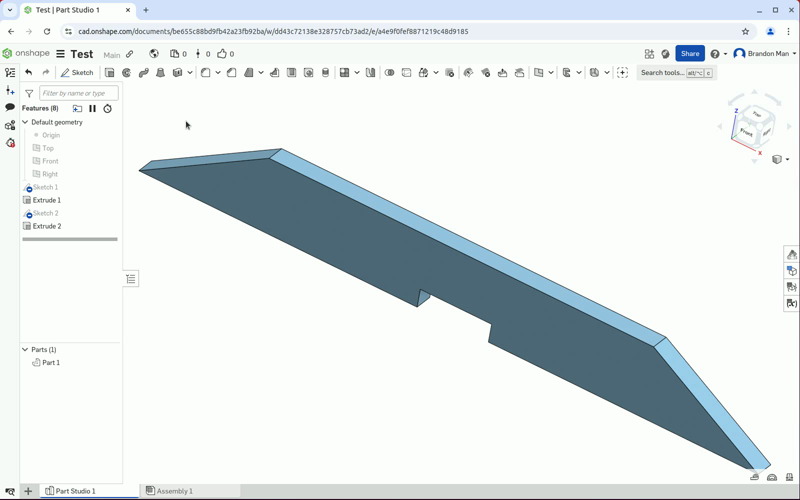
mouse_move(73, 189)
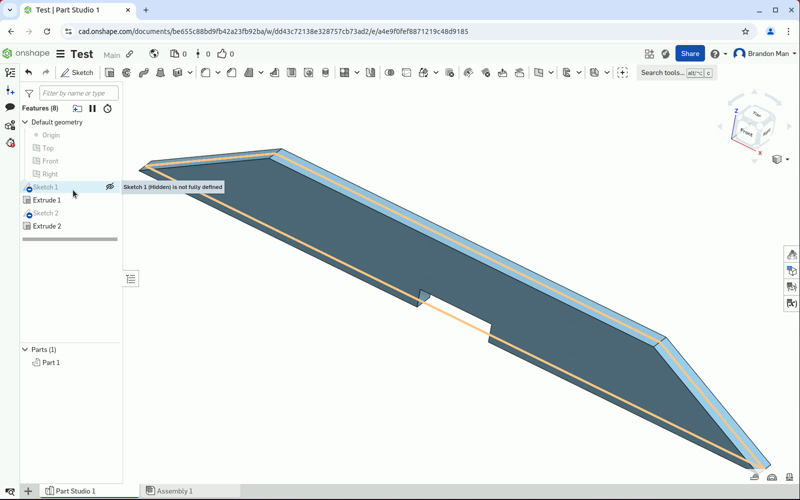
click(73, 189)